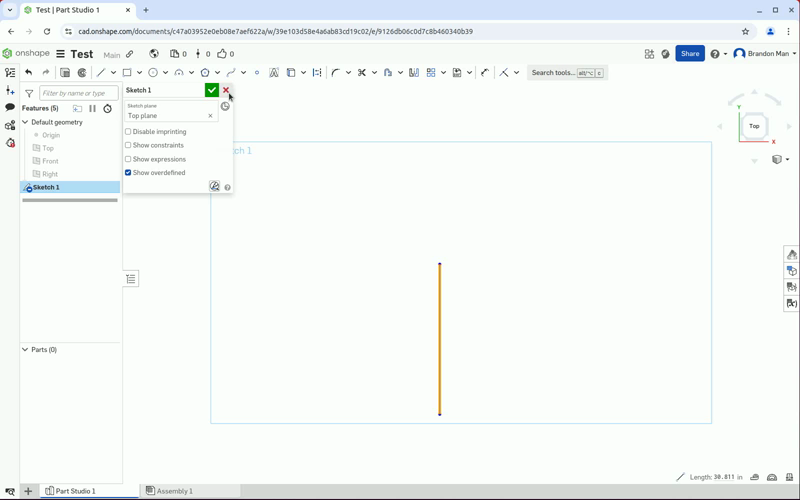
key(shift+h)
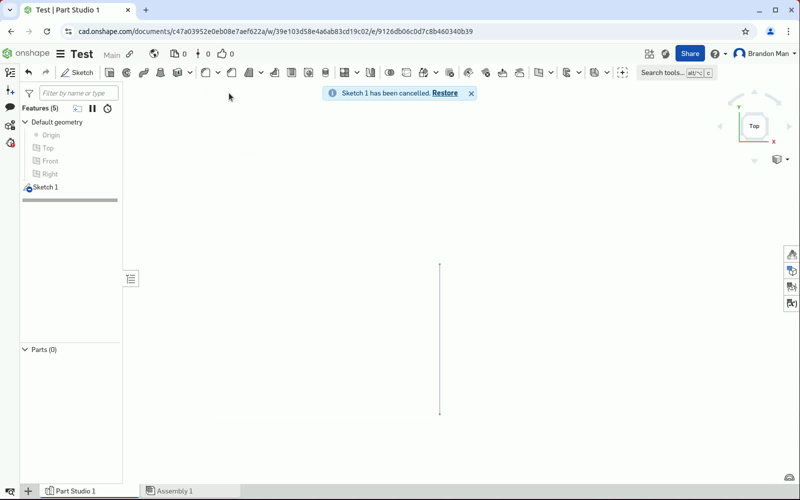
key(shift+s)
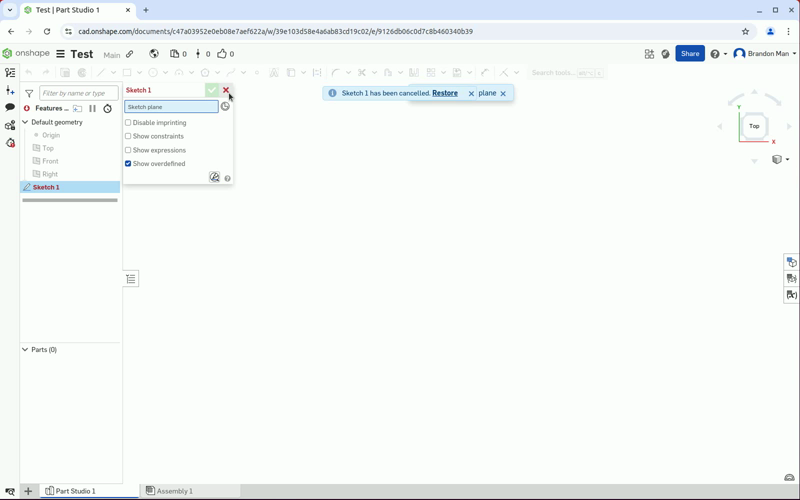
mouse_move(73, 150)
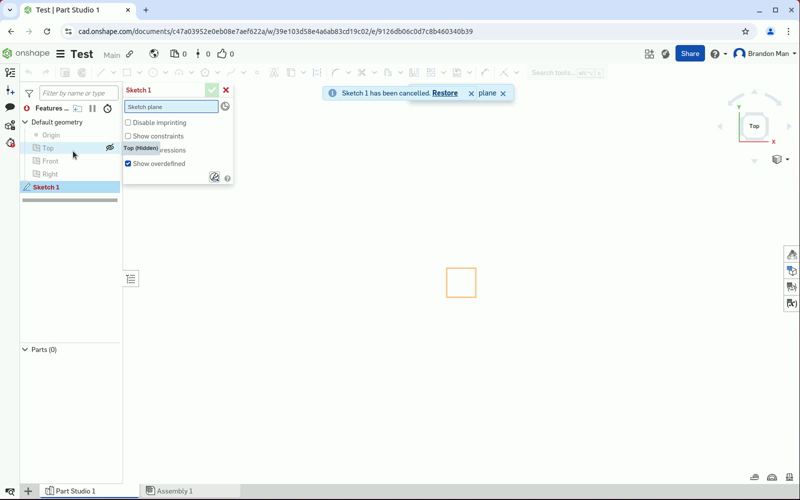
click(73, 150)
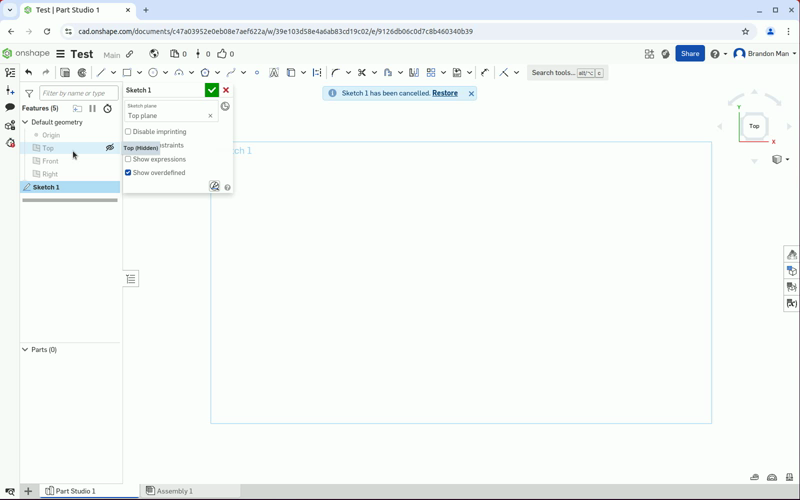
mouse_move(73, 352)
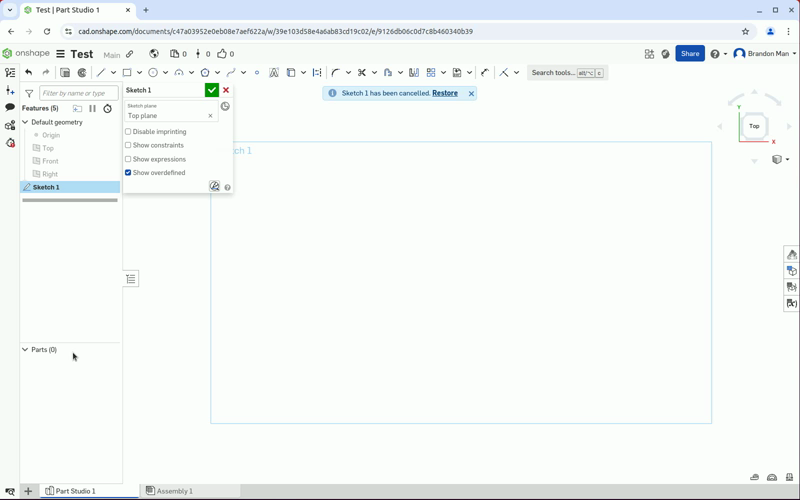
key(y)
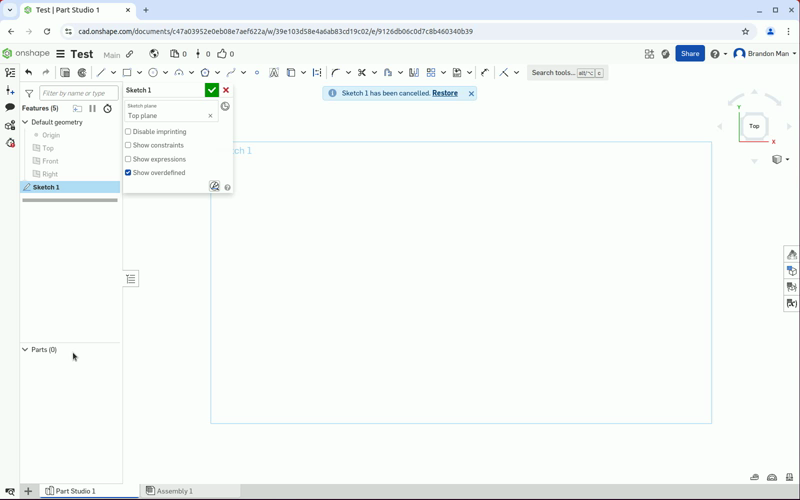
key(a)
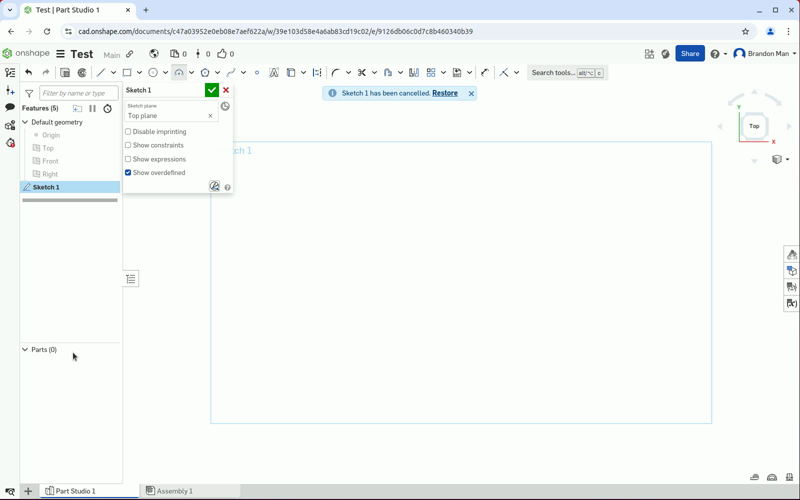
key_down(shift)
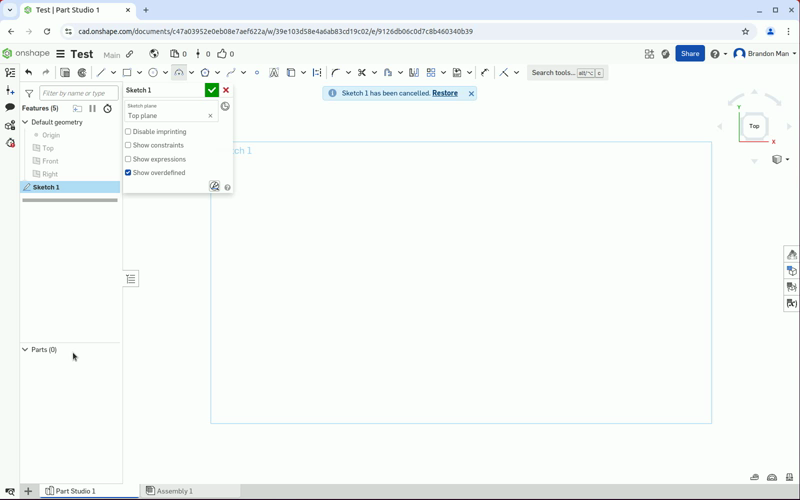
mouse_move(460, 307)
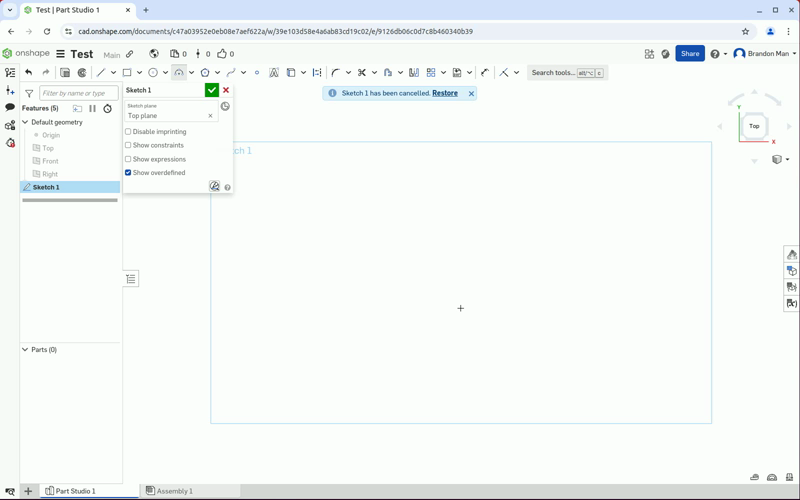
click(460, 307)
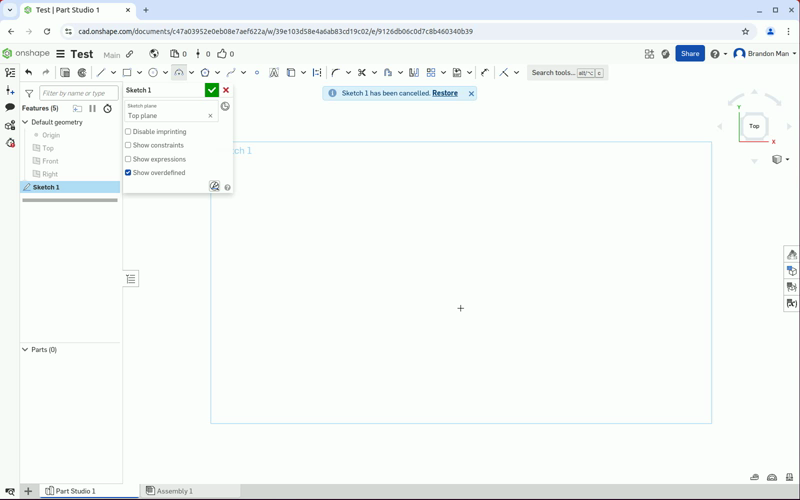
key_up(shift)
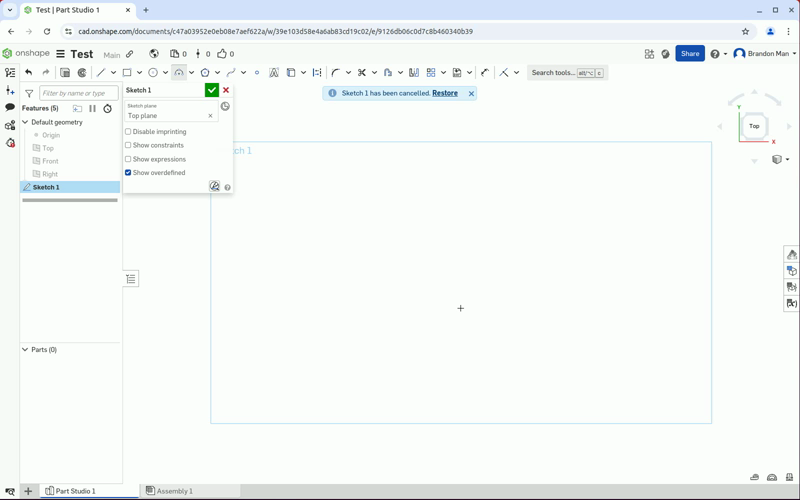
key_down(shift)
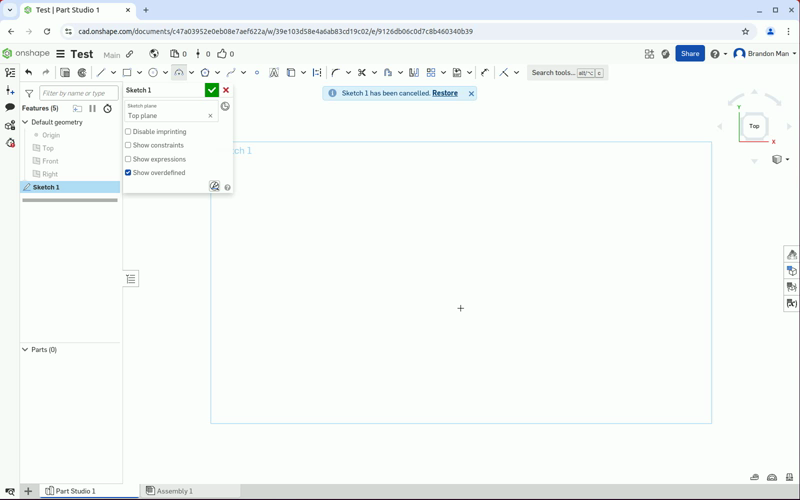
mouse_move(460, 256)
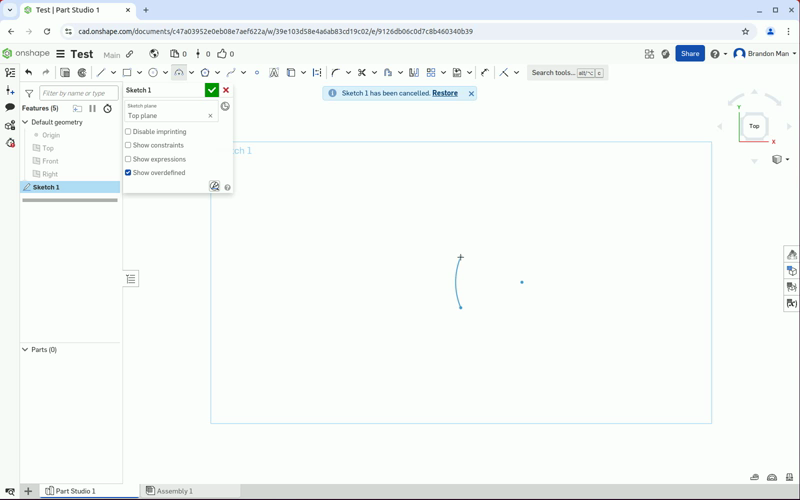
click(460, 256)
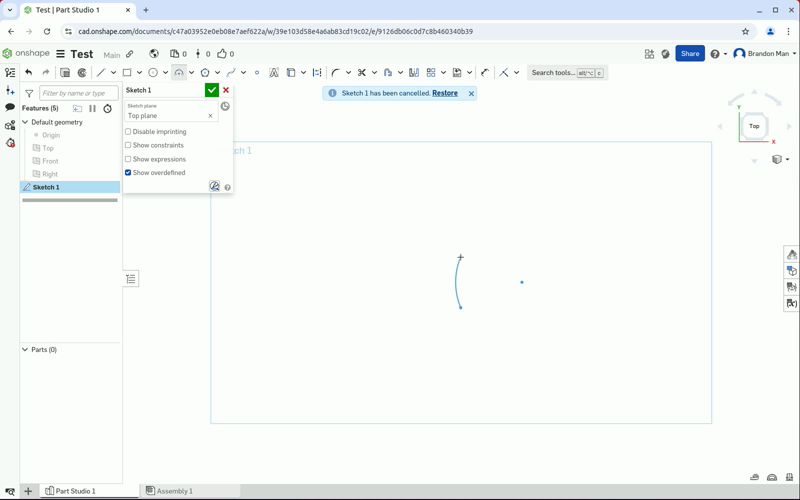
mouse_move(472, 282)
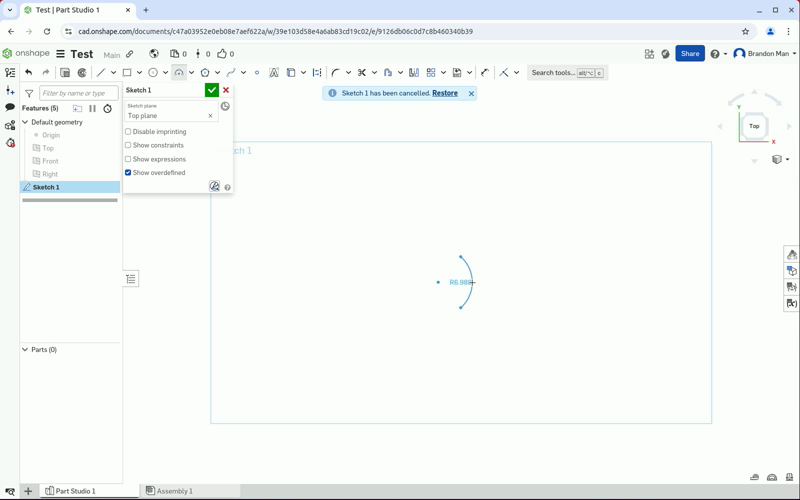
click(472, 282)
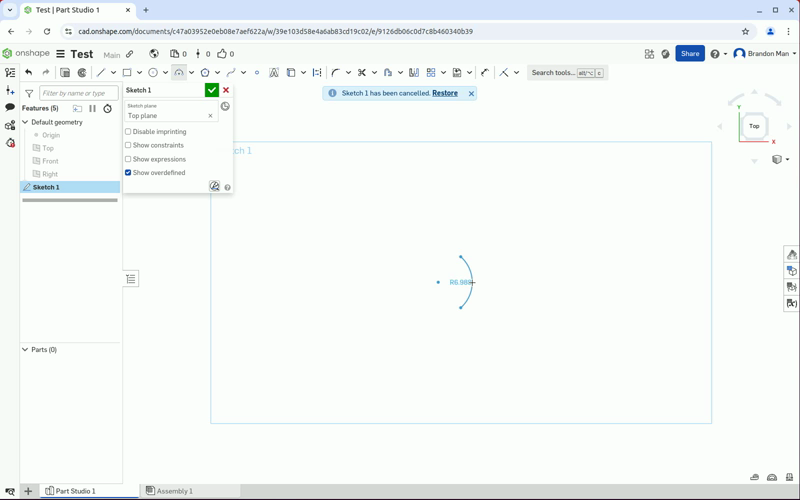
key_up(shift)
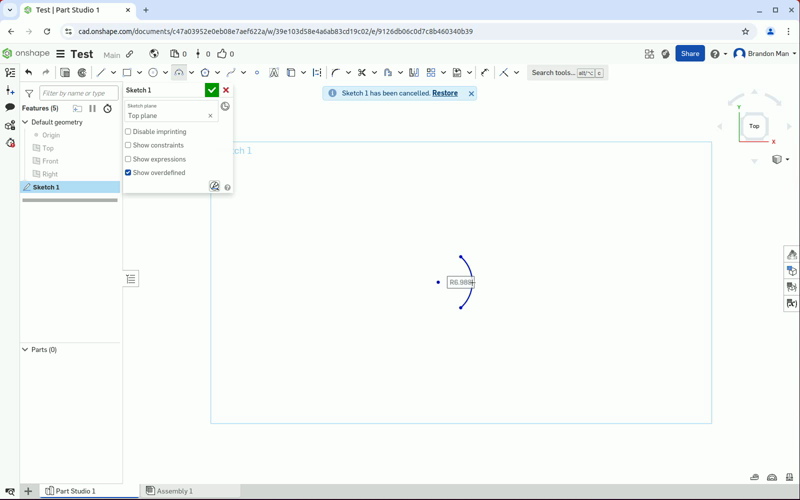
mouse_move(460, 256)
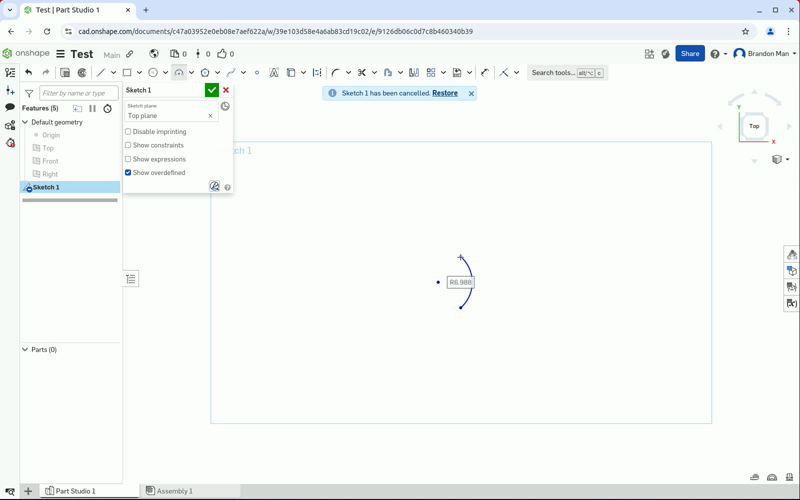
click(460, 256)
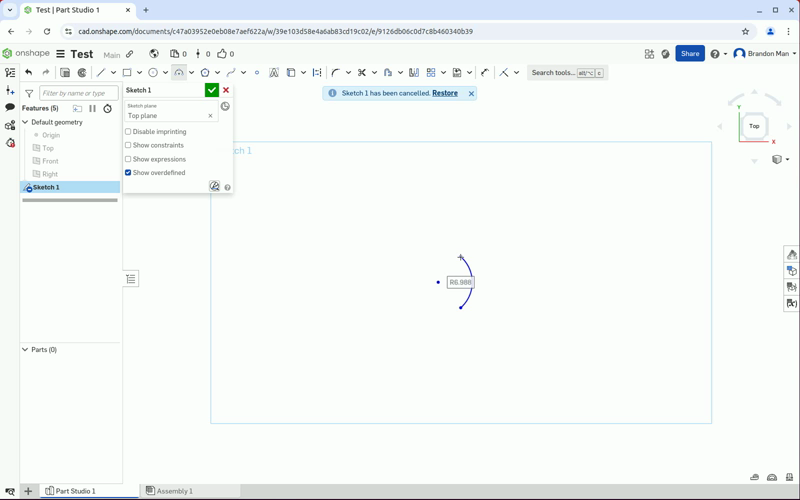
mouse_move(460, 307)
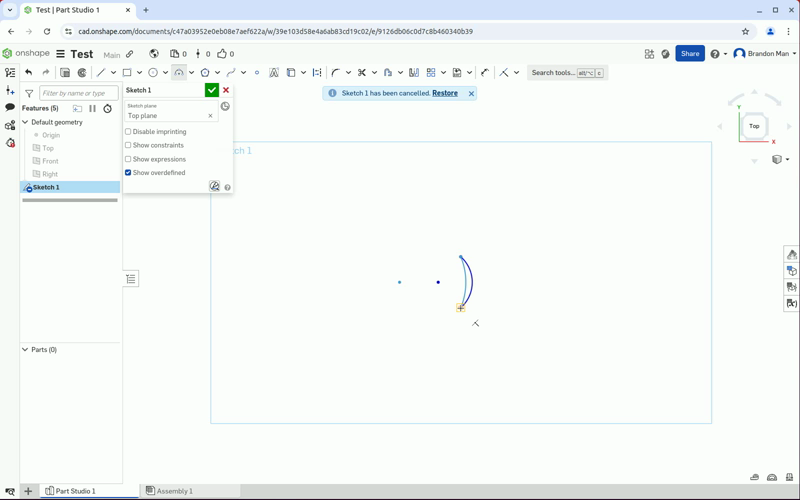
click(460, 307)
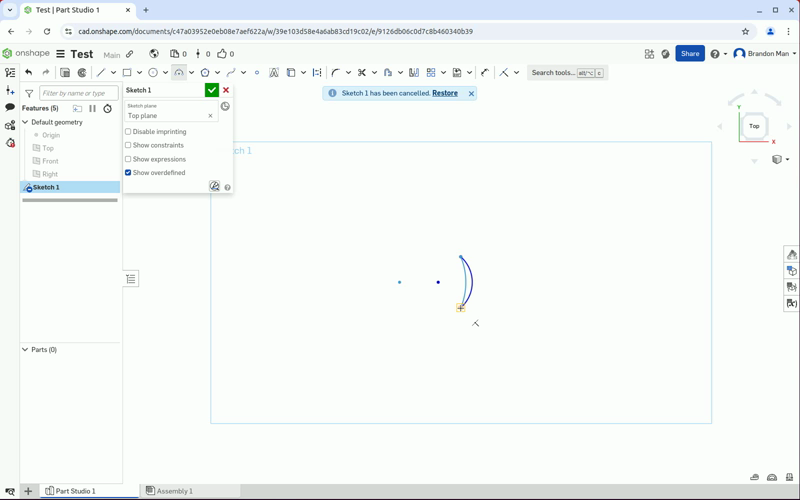
key_down(shift)
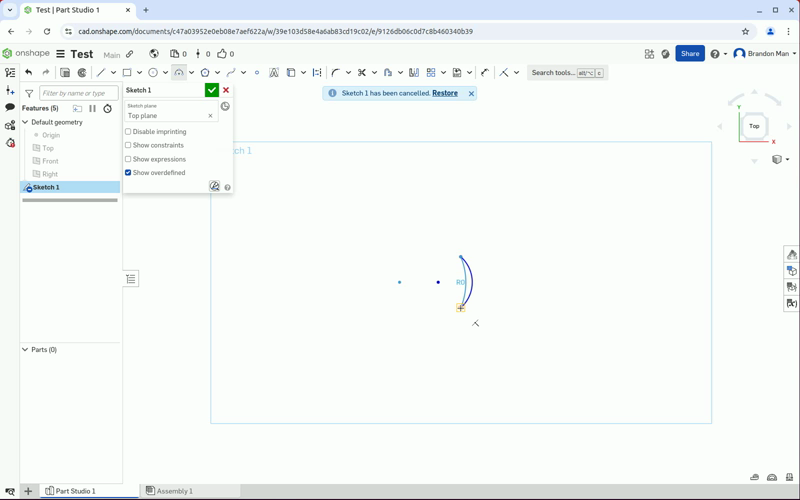
mouse_move(449, 282)
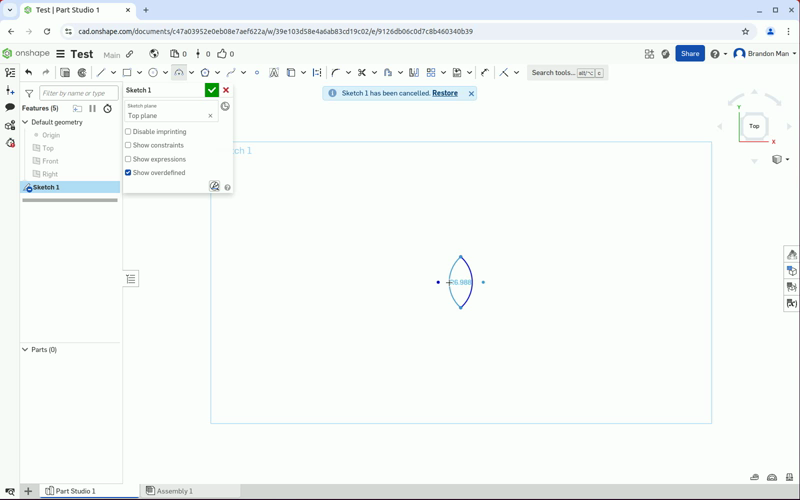
click(449, 282)
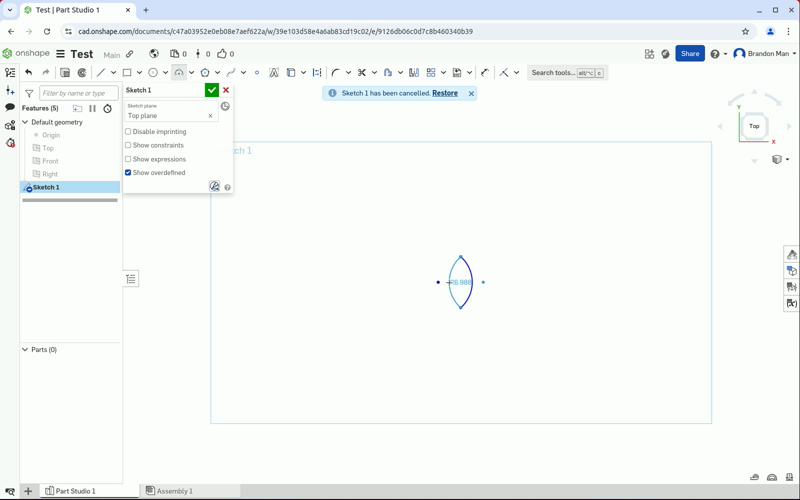
key_up(shift)
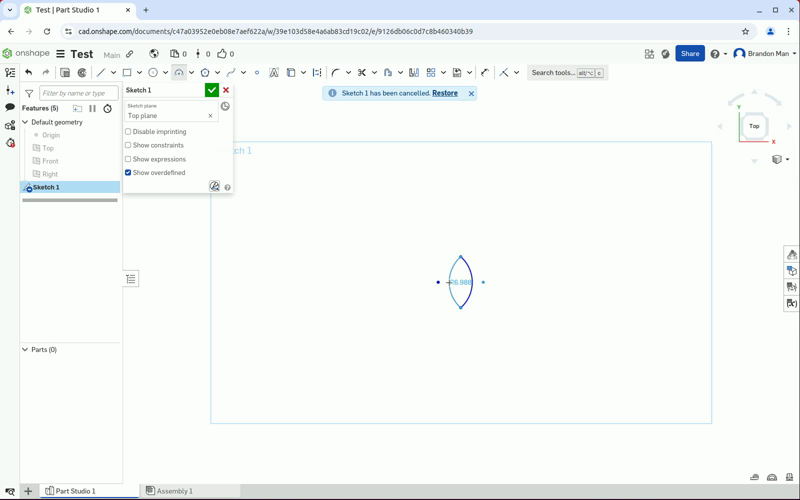
key(esc)
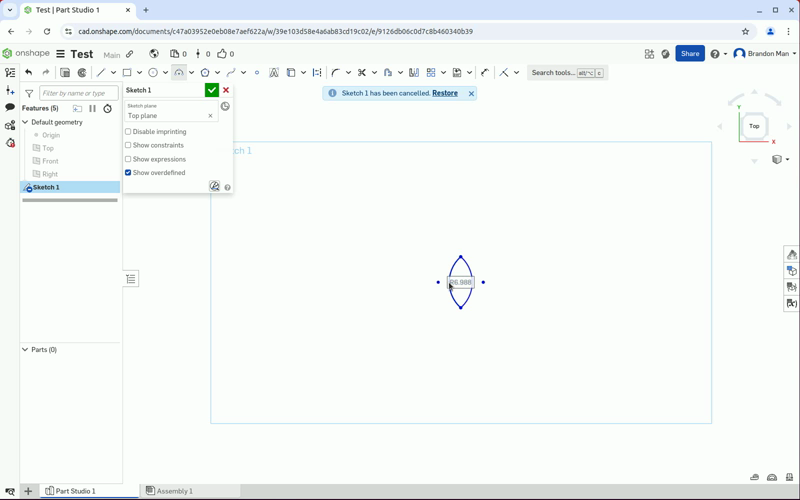
mouse_move(471, 281)
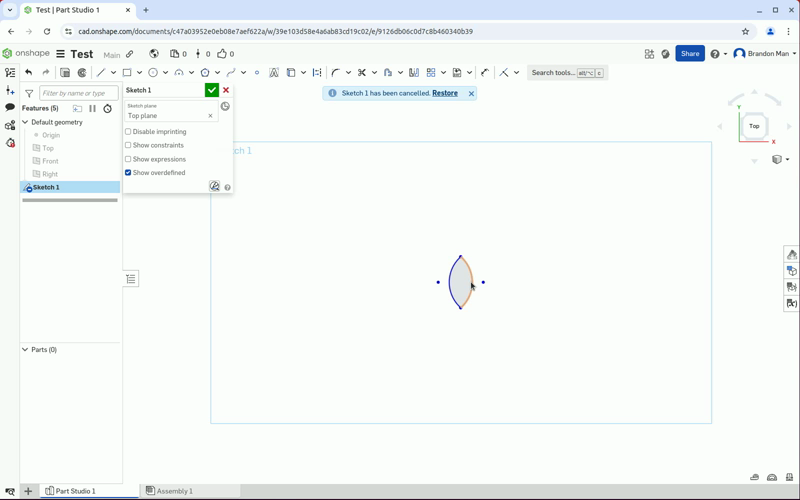
scroll(6)
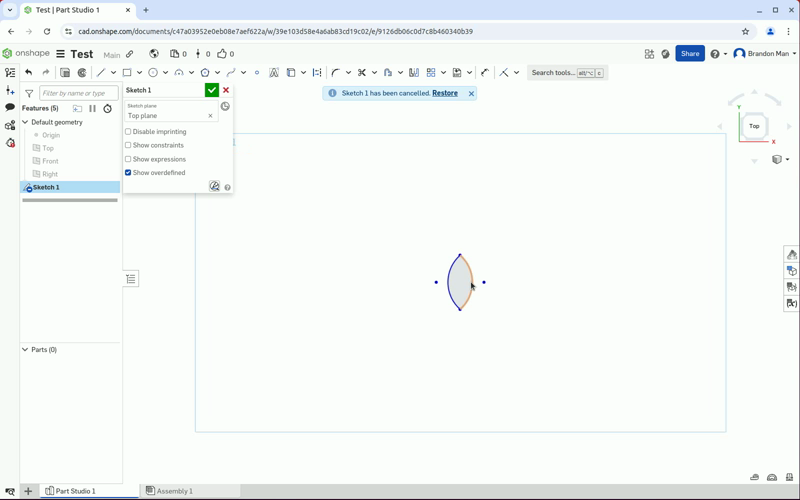
scroll(6)
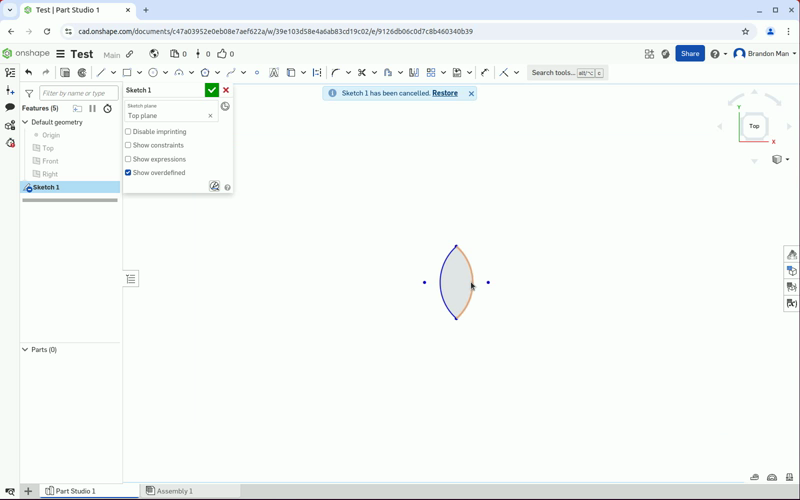
scroll(6)
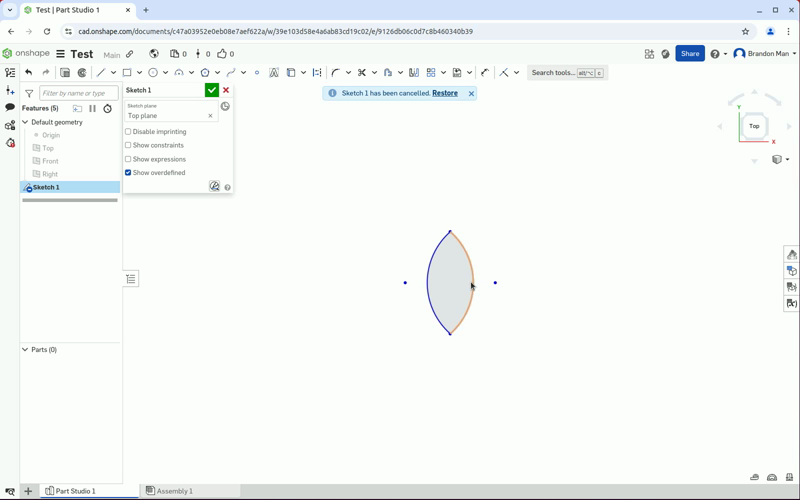
scroll(6)
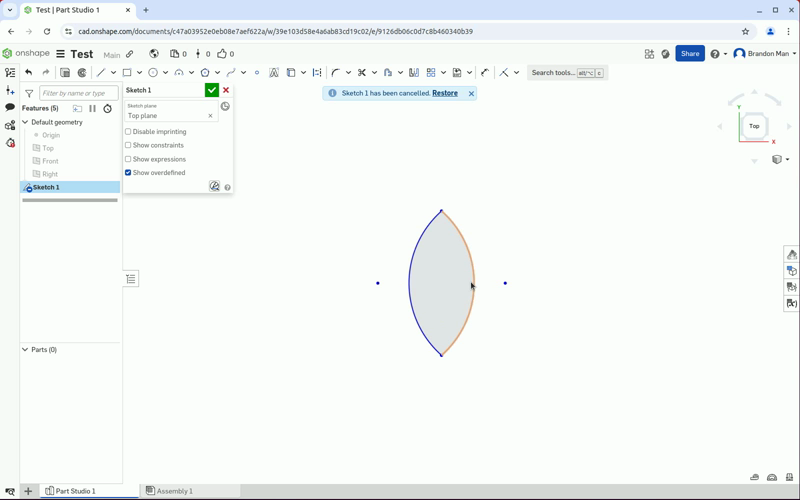
scroll(6)
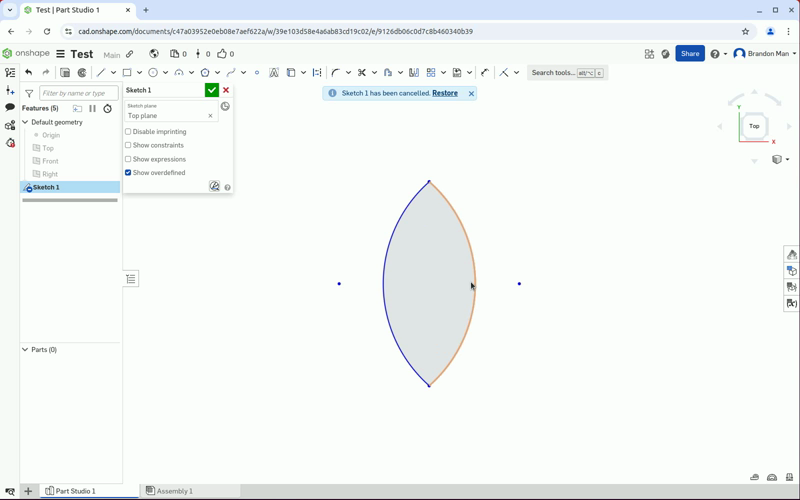
scroll(6)
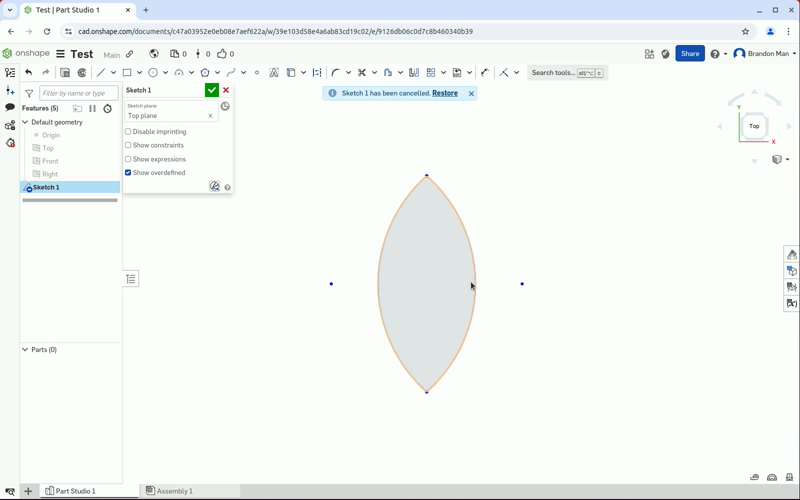
scroll(6)
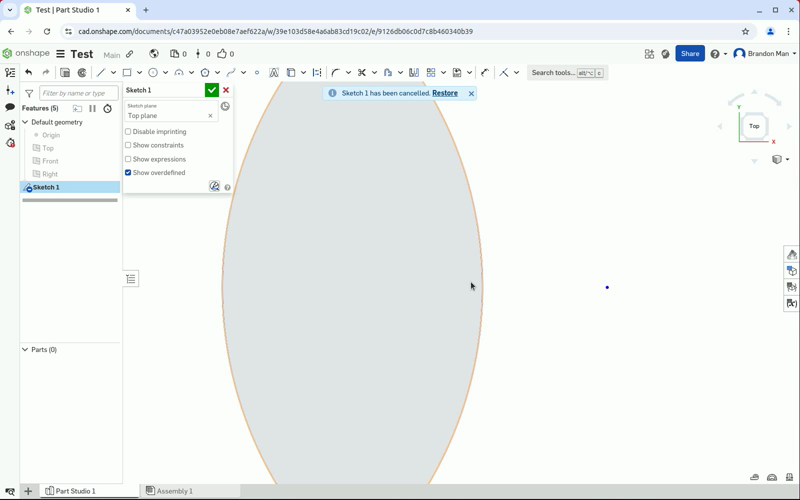
click(471, 281)
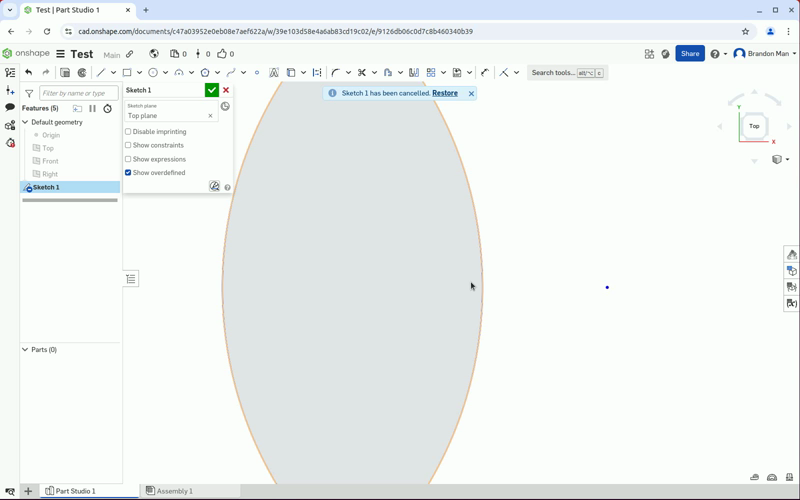
scroll(-6)
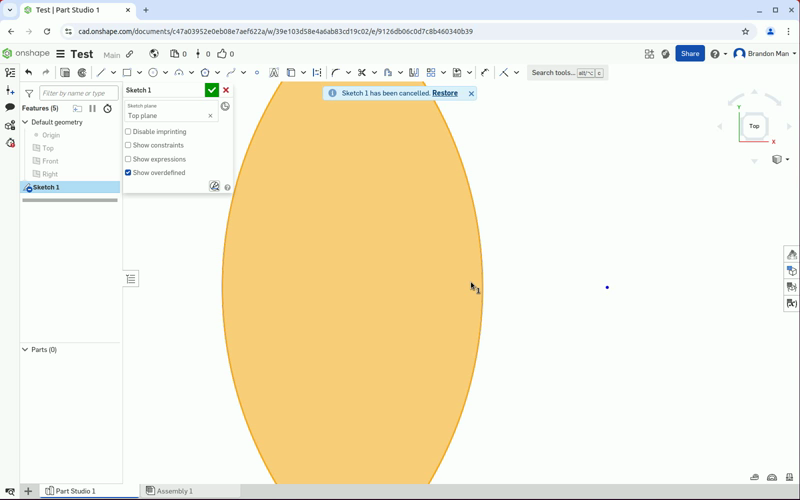
scroll(-6)
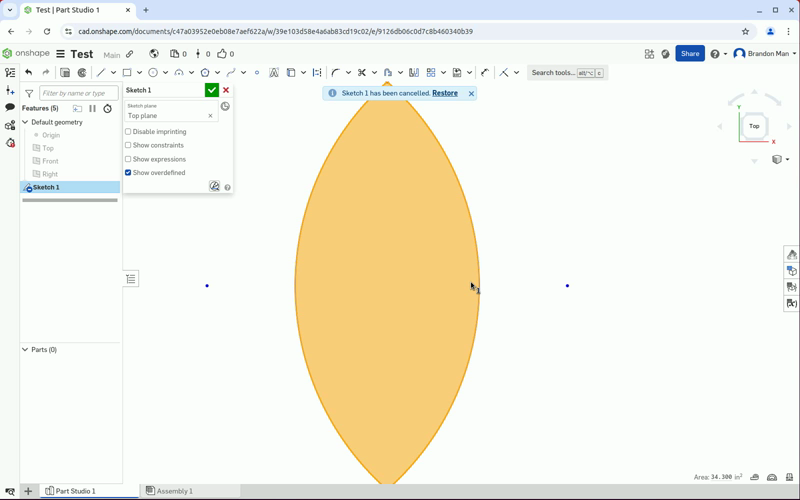
scroll(-6)
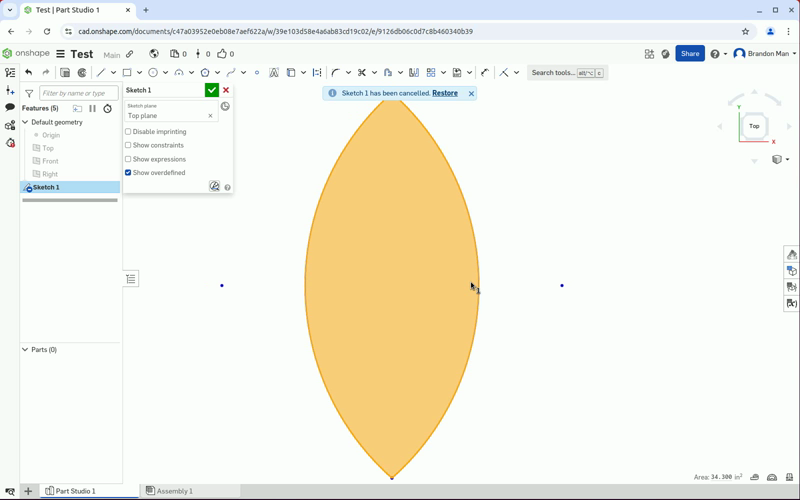
scroll(-6)
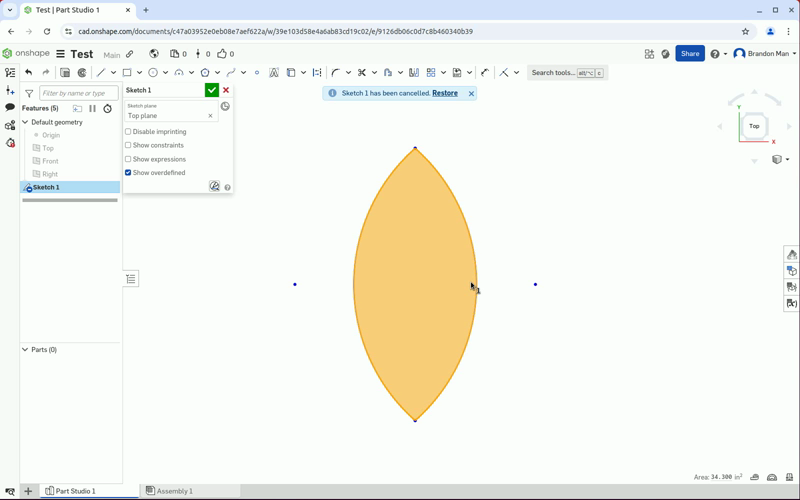
scroll(-6)
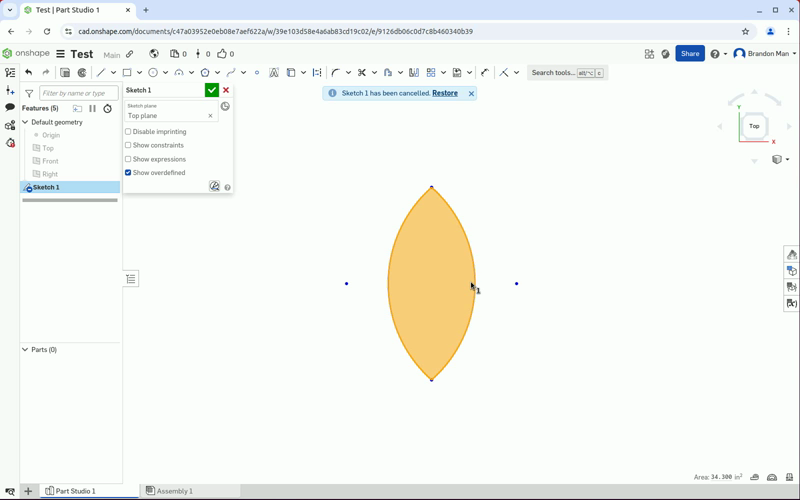
scroll(-6)
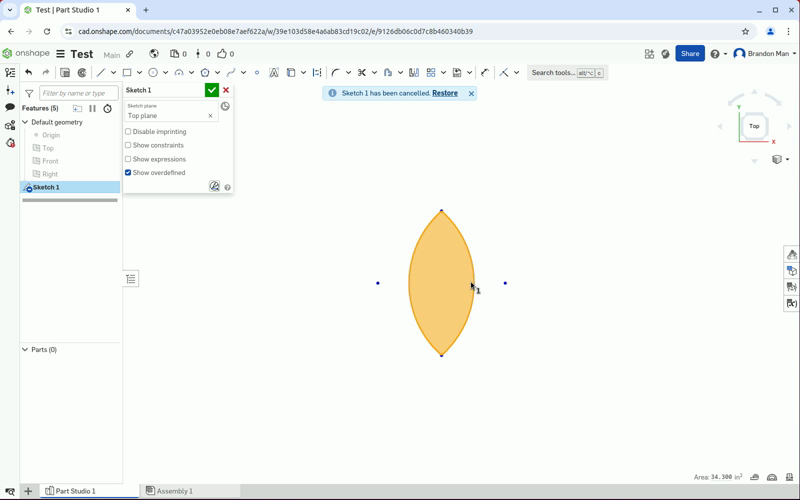
scroll(-6)
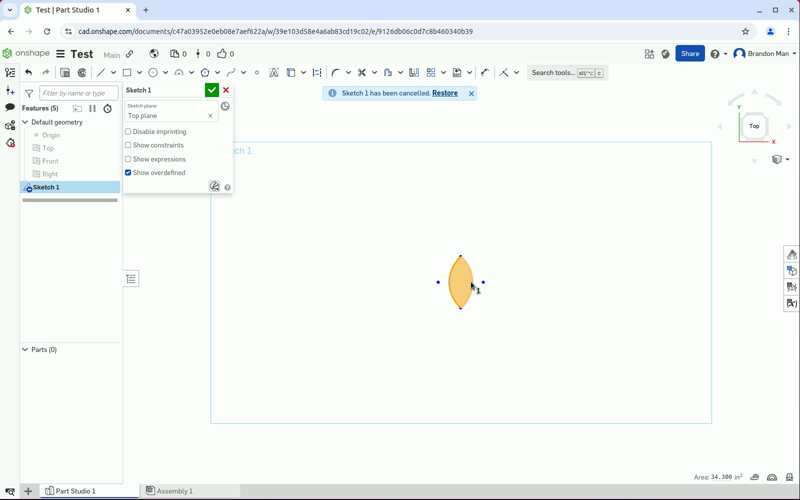
mouse_move(73, 352)
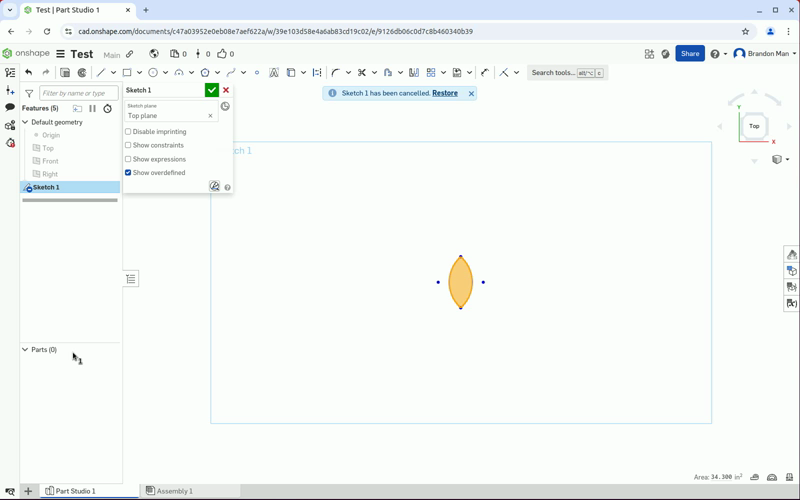
key(shift+y)
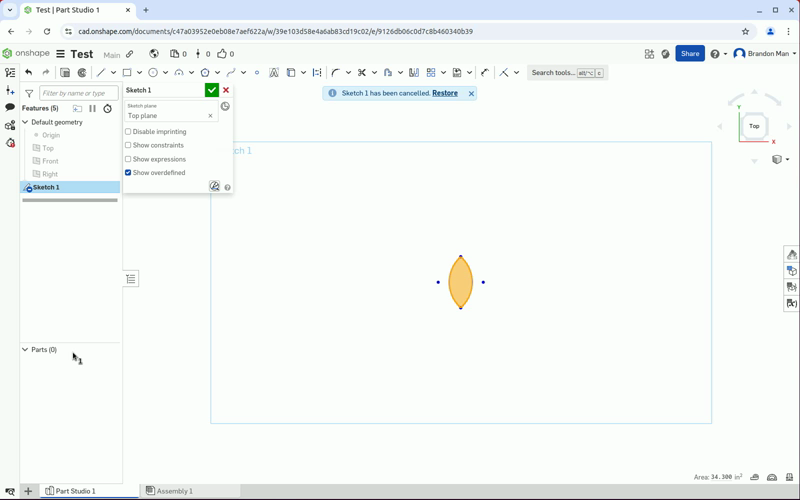
key(shift+e)
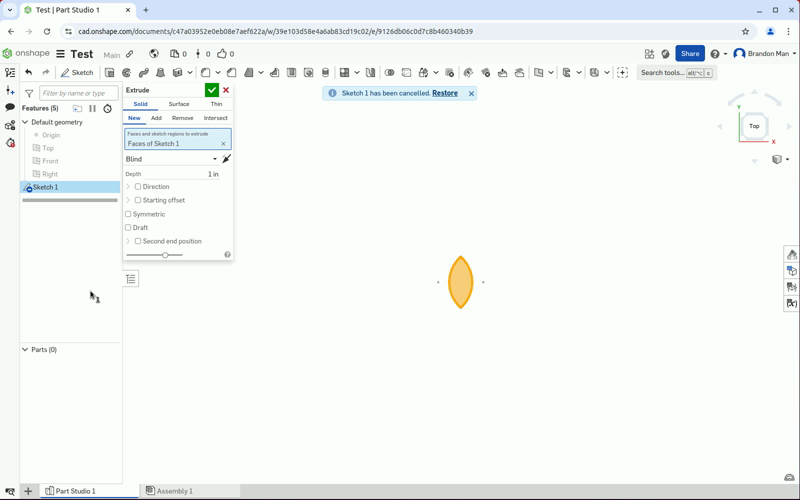
mouse_move(143, 106)
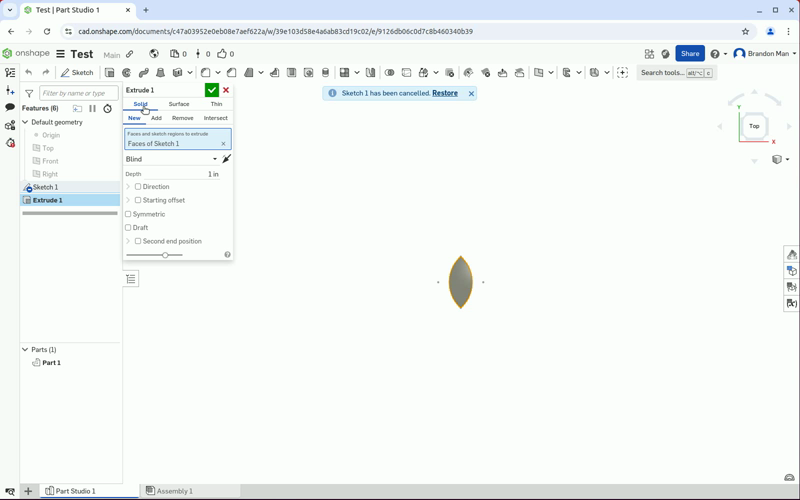
click(143, 106)
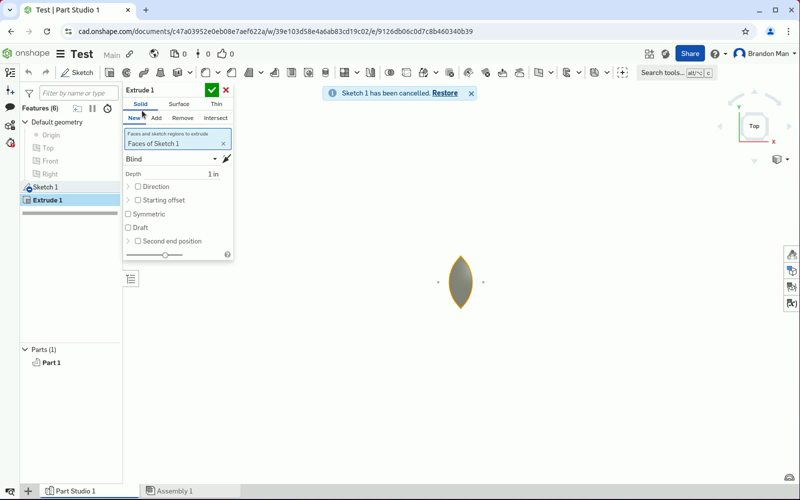
mouse_move(137, 120)
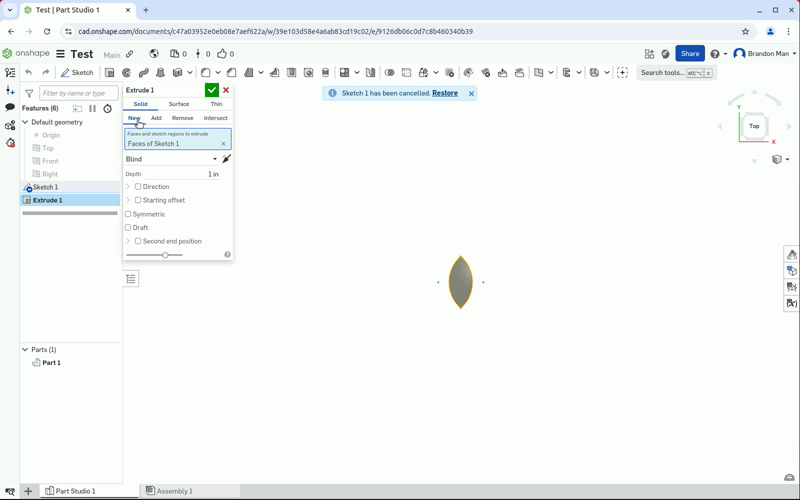
click(137, 120)
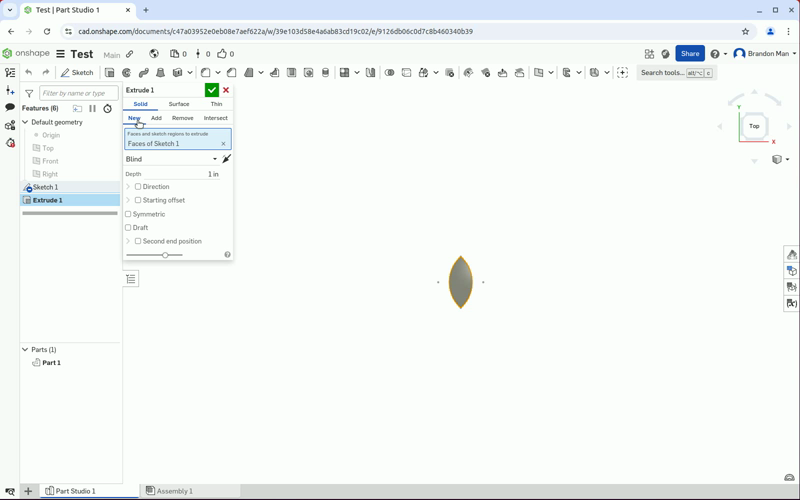
key(tab, 4)
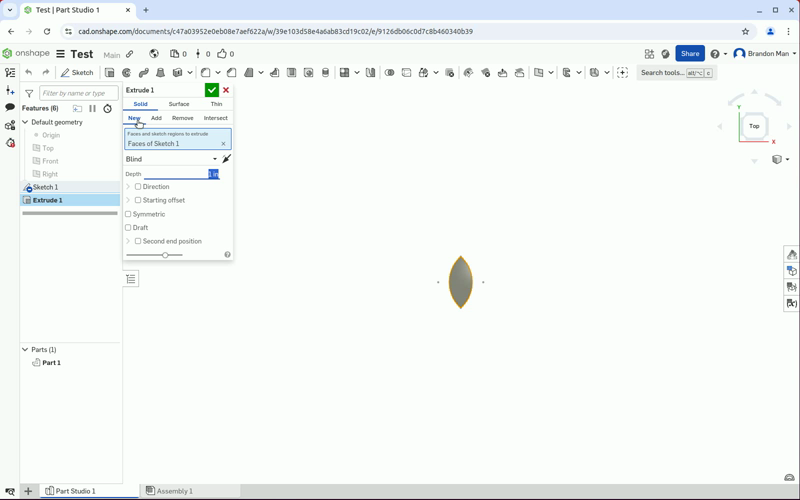
text(23.108)
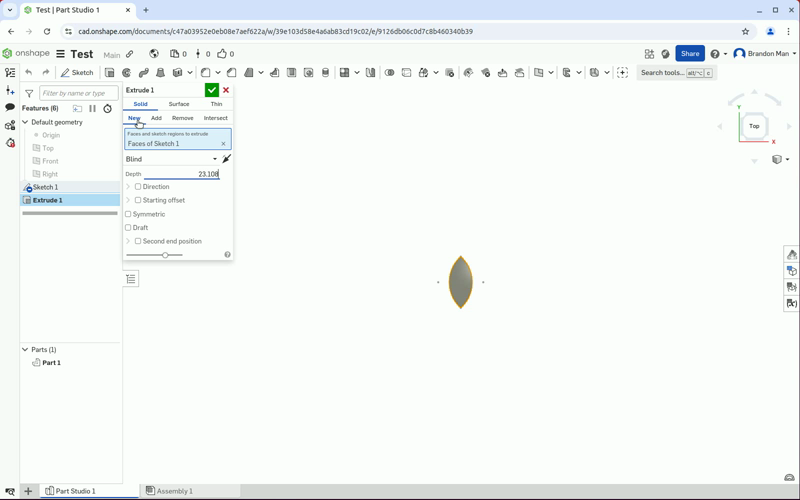
key(enter)
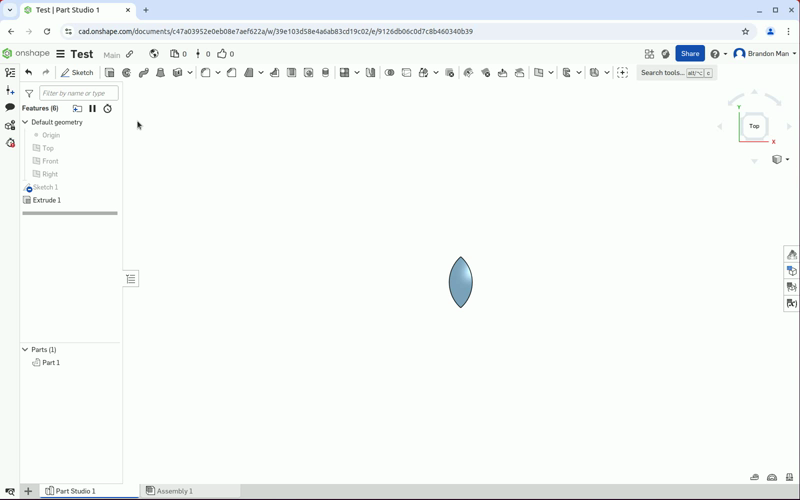
key(shift+h)
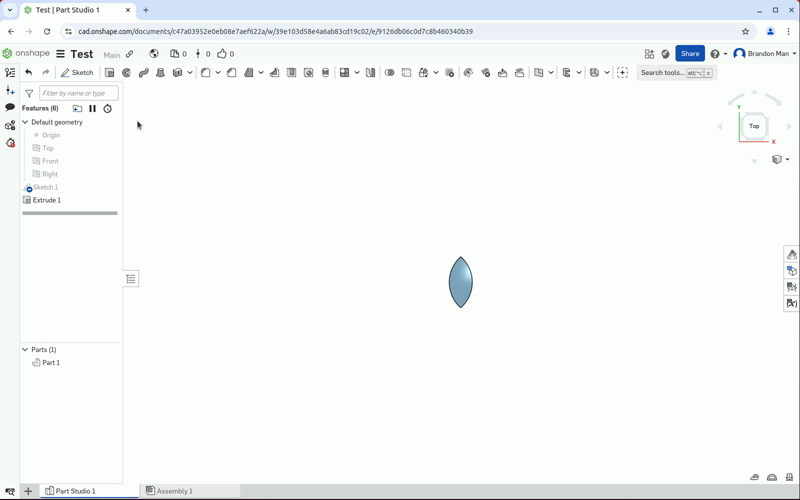
key(shift+h)
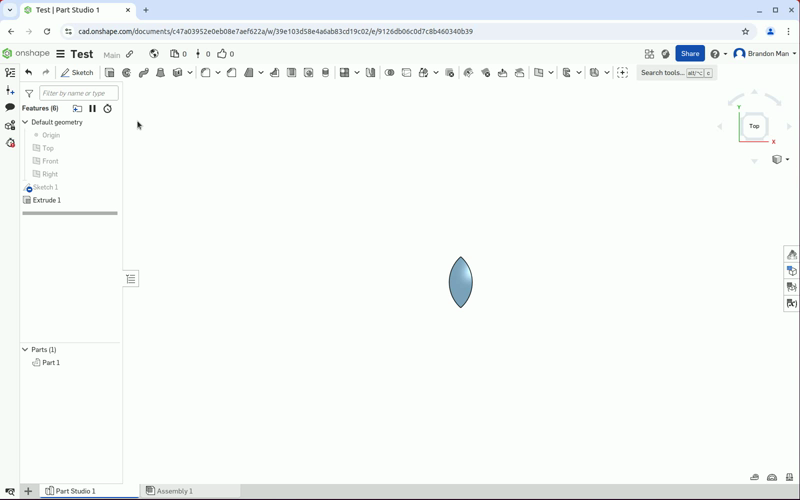
mouse_move(73, 189)
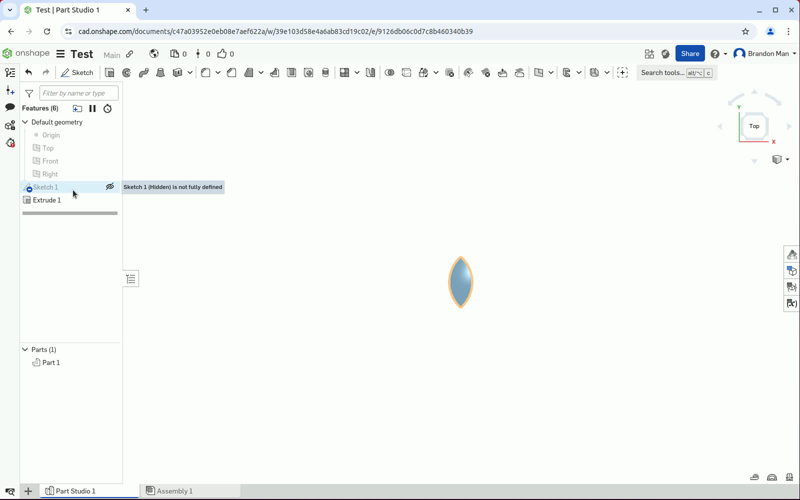
click(73, 189)
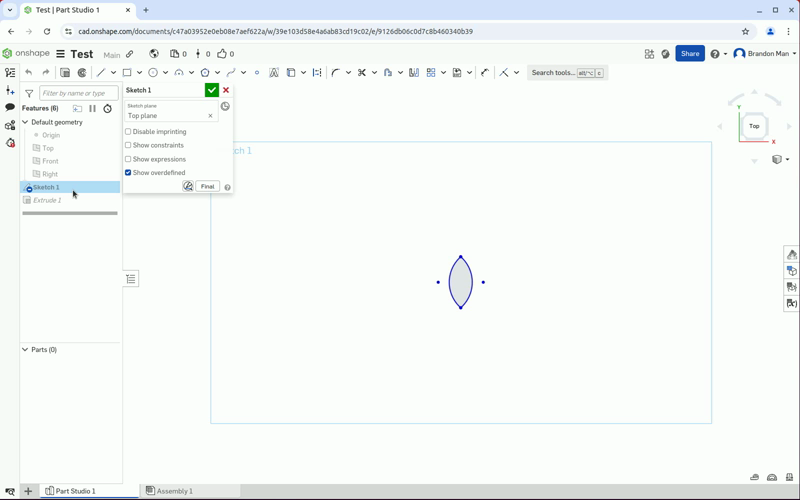
mouse_move(229, 92)
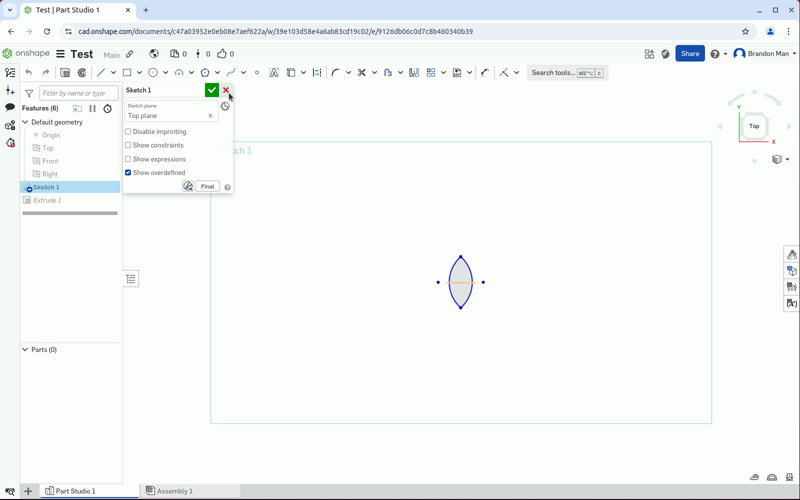
click(229, 92)
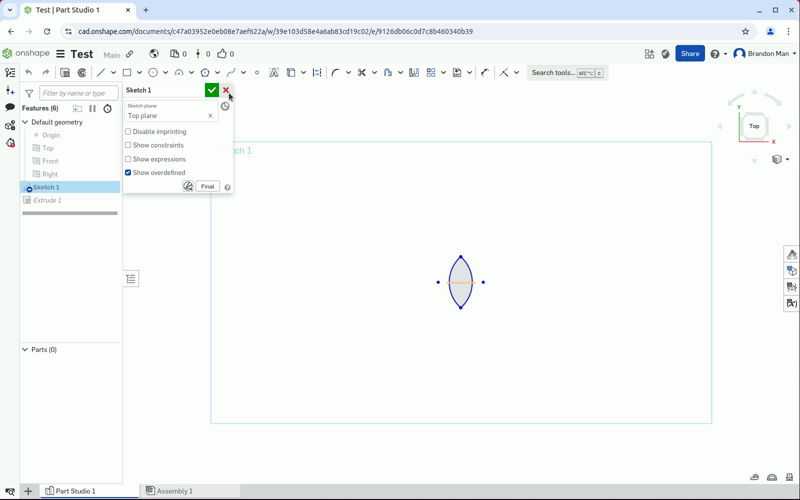
key(shift+s)
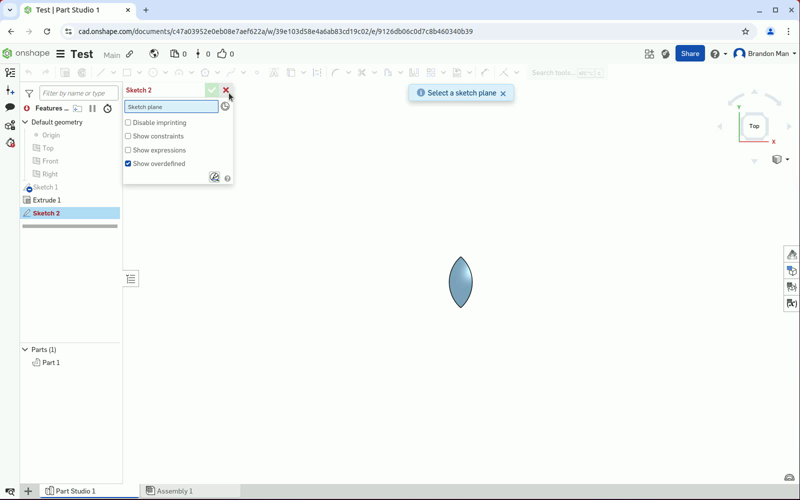
mouse_move(73, 150)
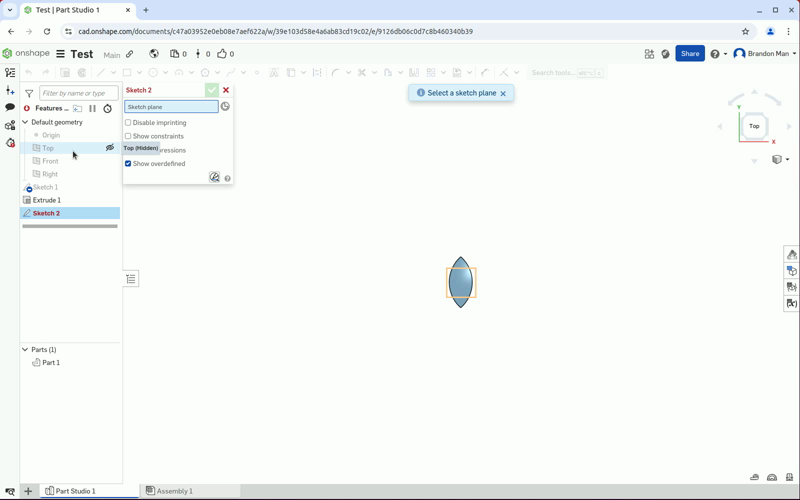
click(73, 150)
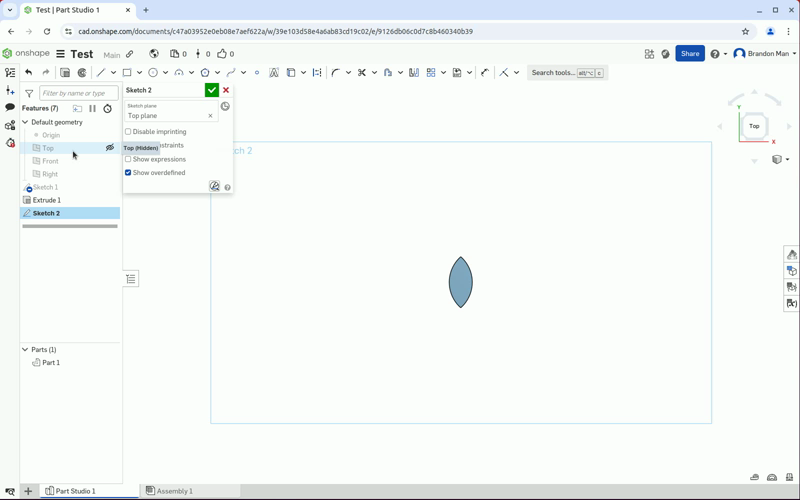
mouse_move(73, 352)
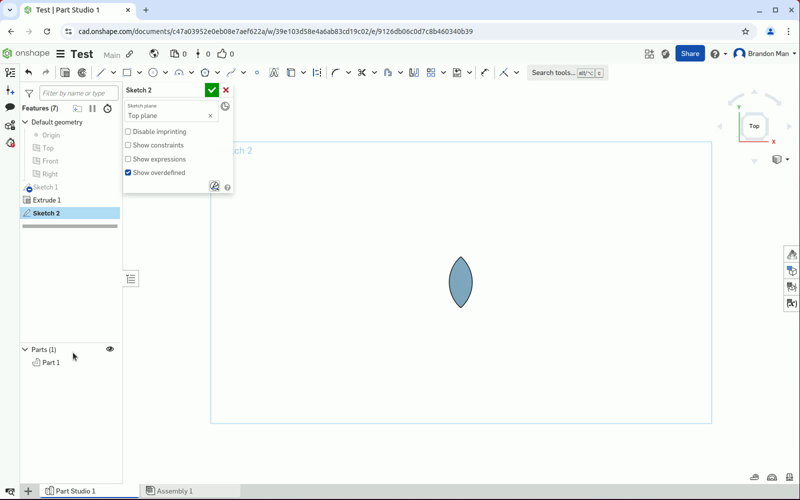
key(y)
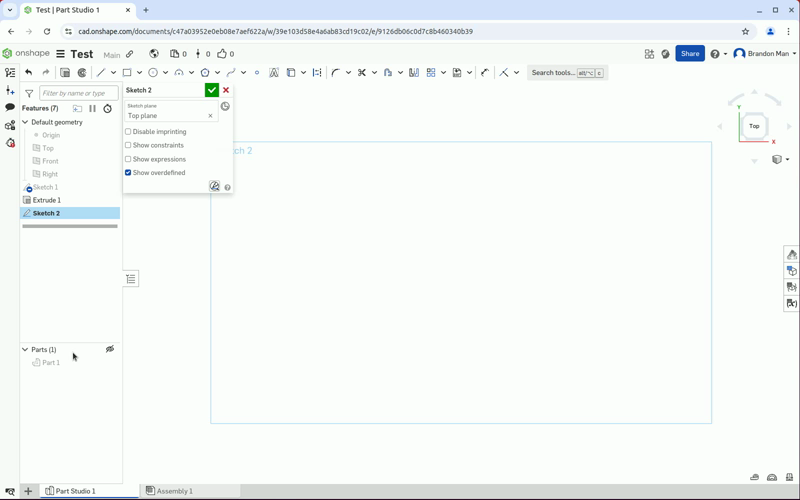
key(a)
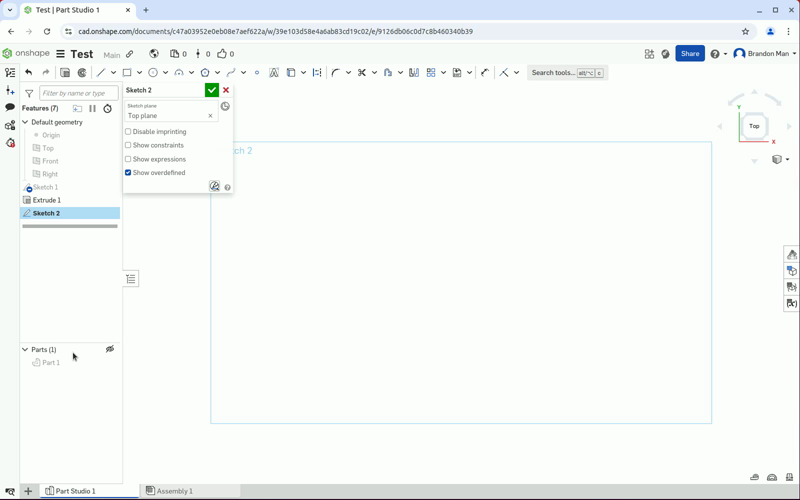
key_down(shift)
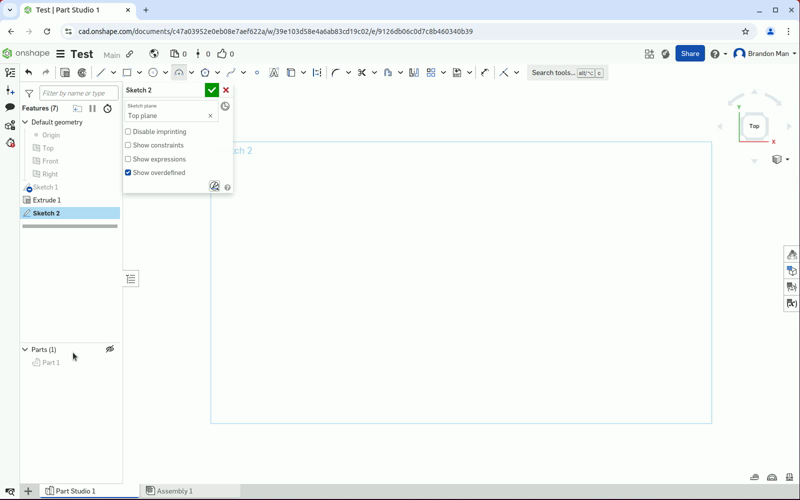
mouse_move(460, 307)
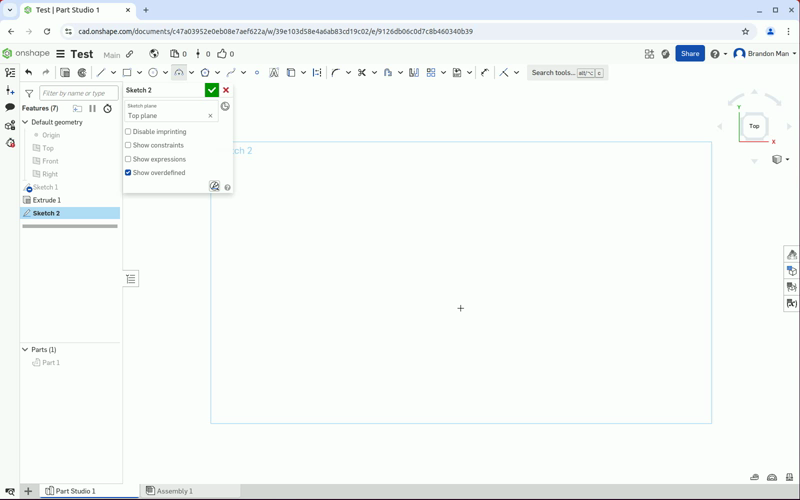
click(460, 307)
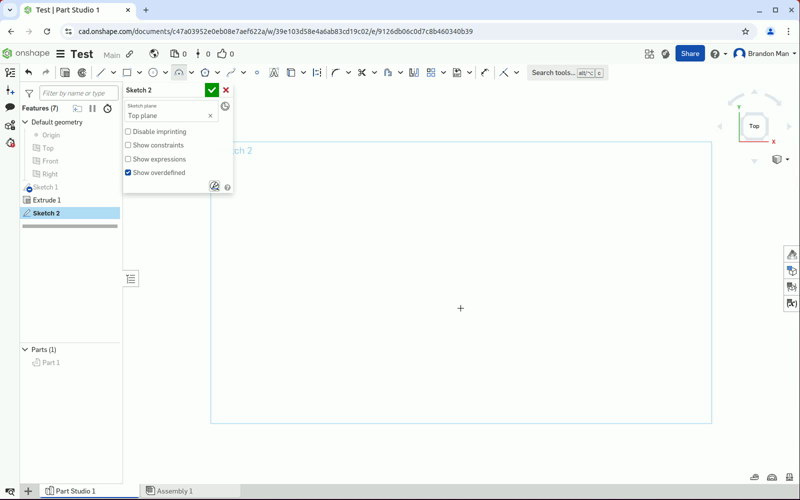
key_up(shift)
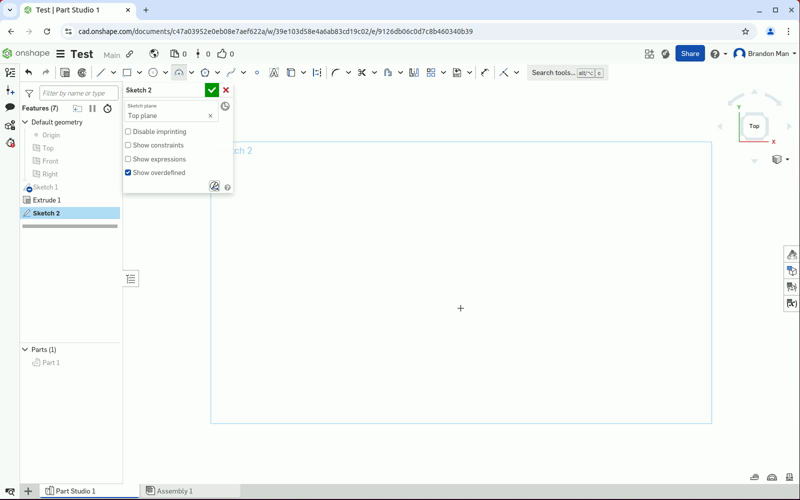
key_down(shift)
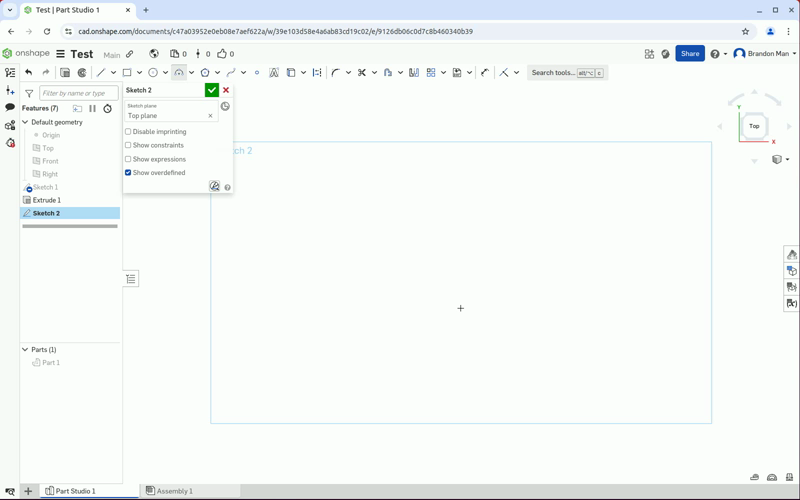
mouse_move(460, 257)
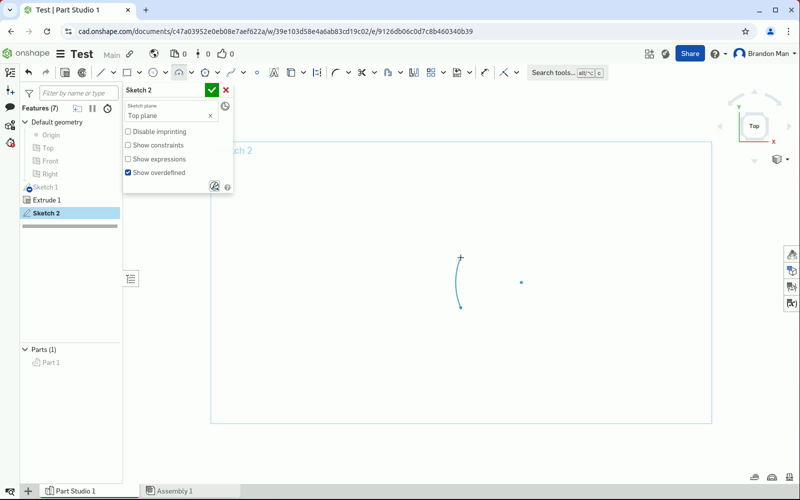
click(460, 257)
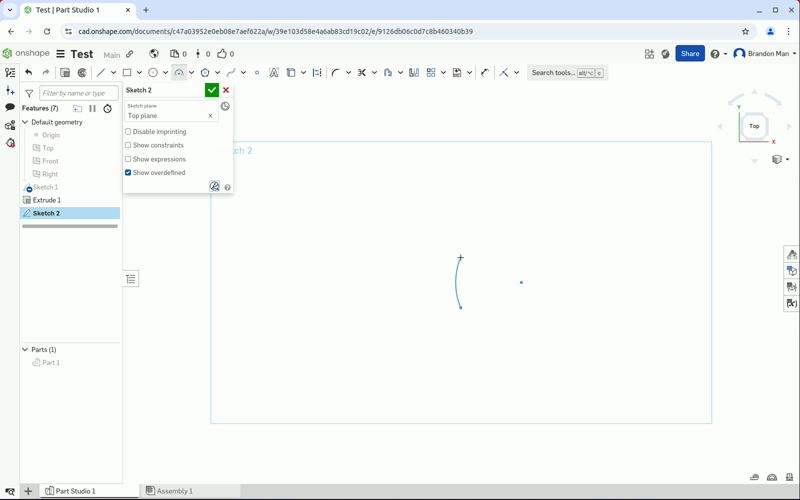
mouse_move(449, 282)
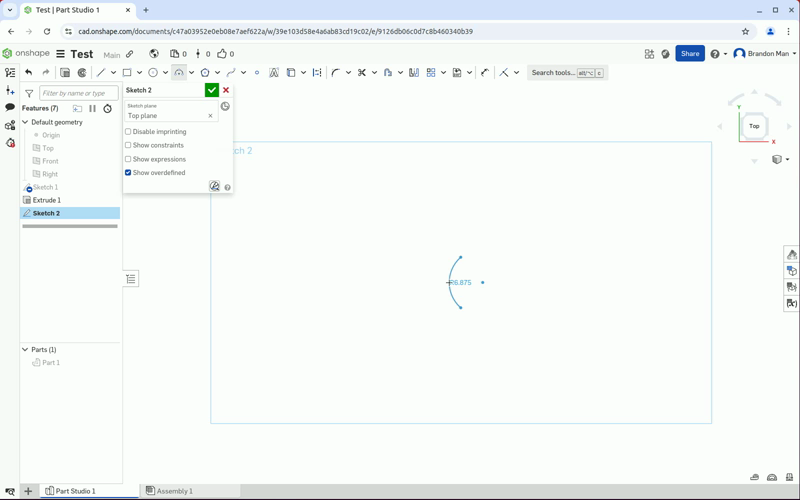
click(449, 282)
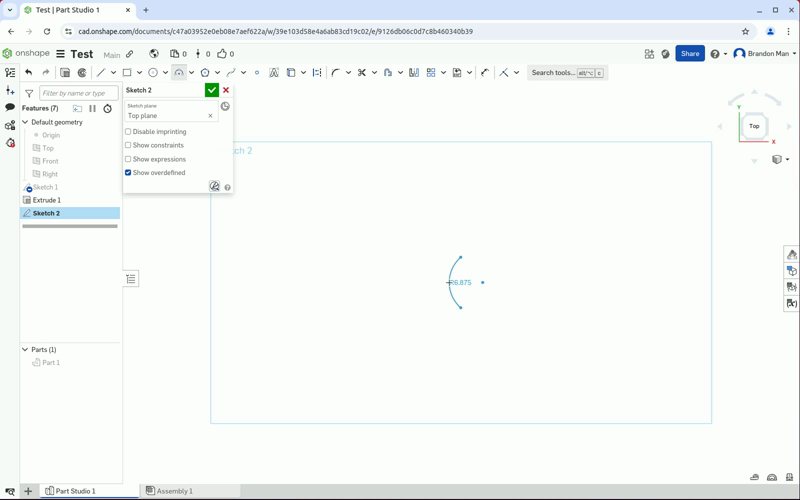
key_up(shift)
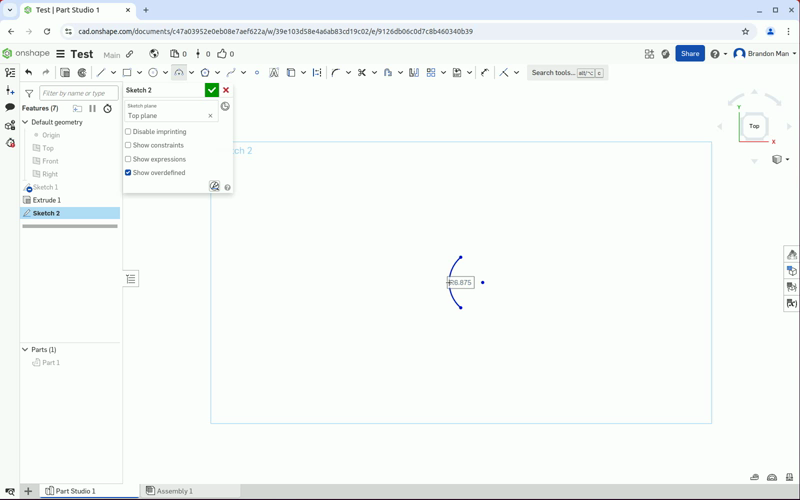
mouse_move(460, 257)
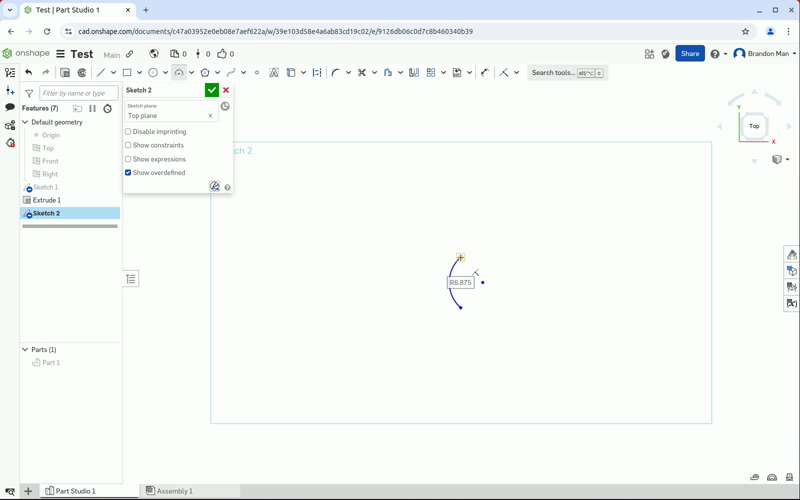
click(460, 257)
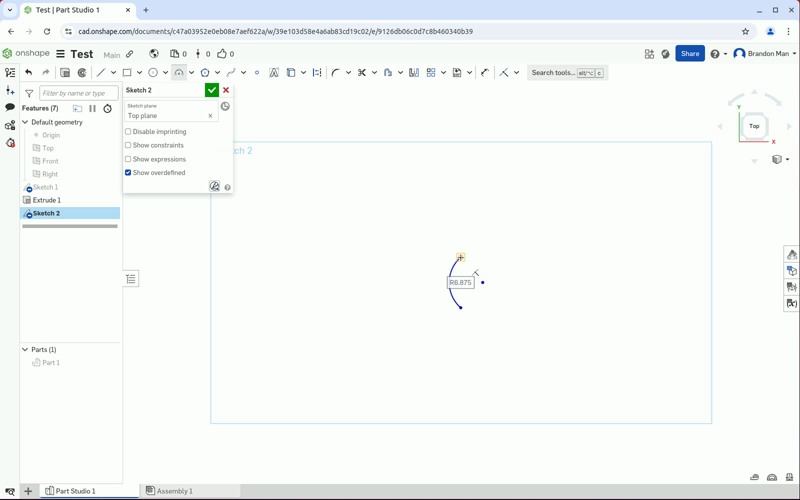
mouse_move(460, 307)
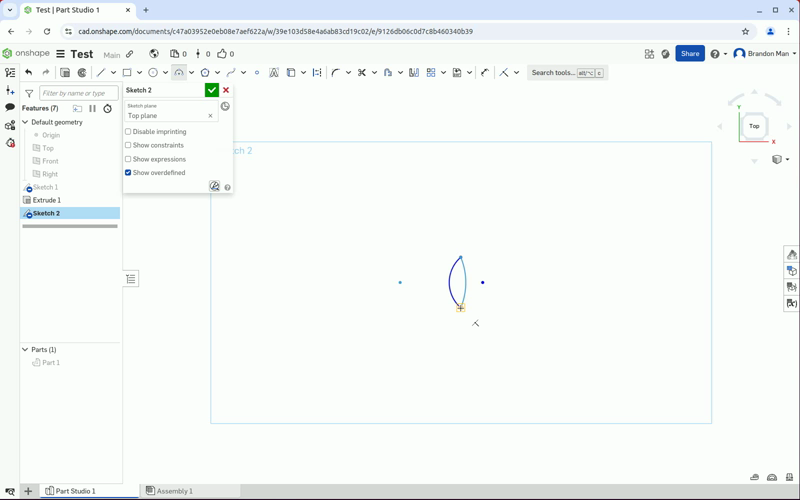
click(460, 307)
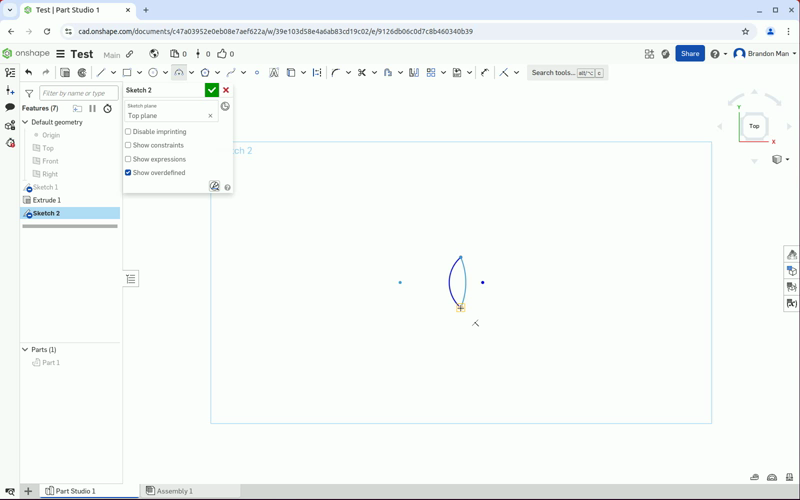
key_down(shift)
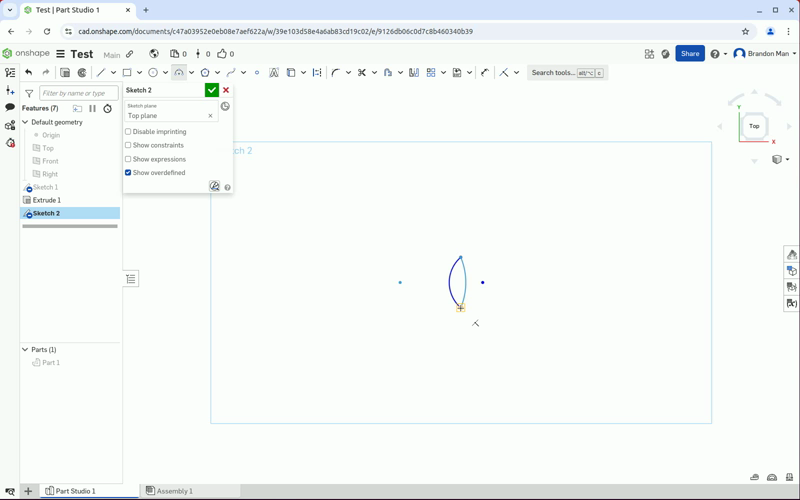
mouse_move(404, 282)
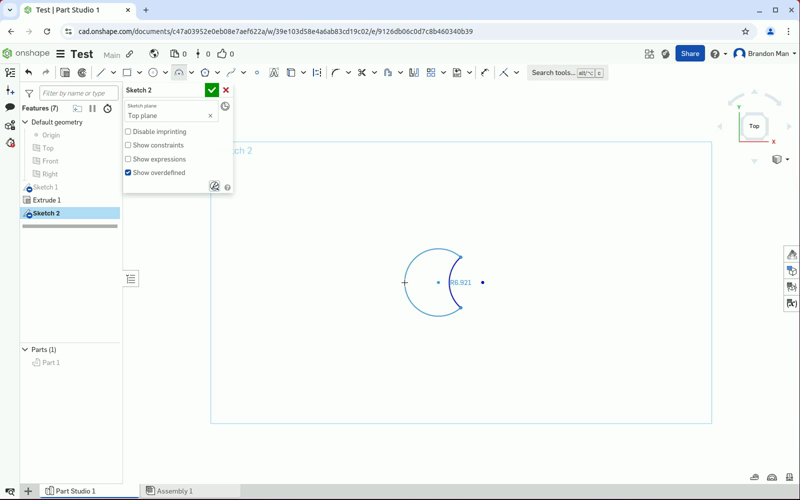
click(404, 282)
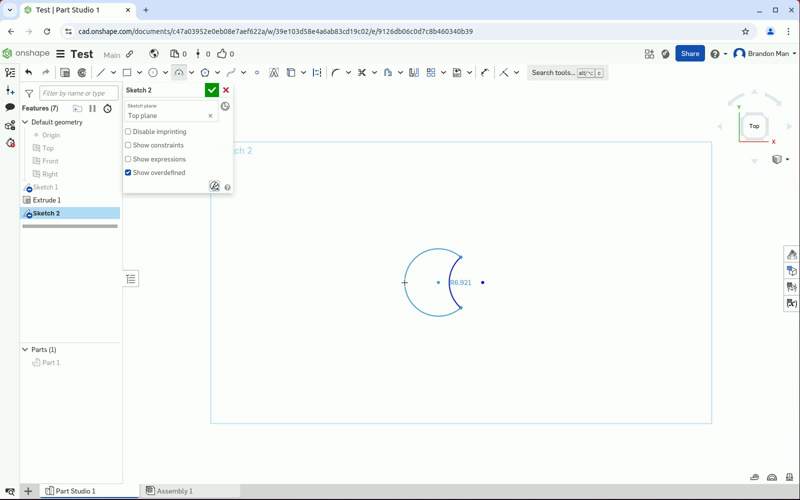
key_up(shift)
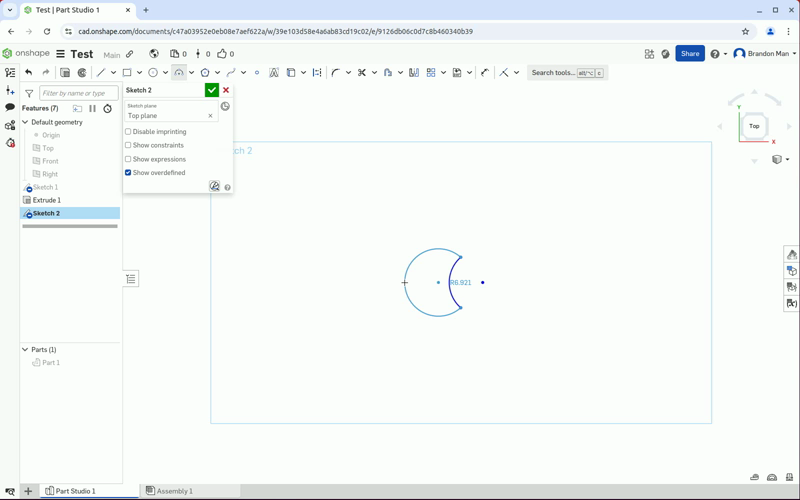
key(esc)
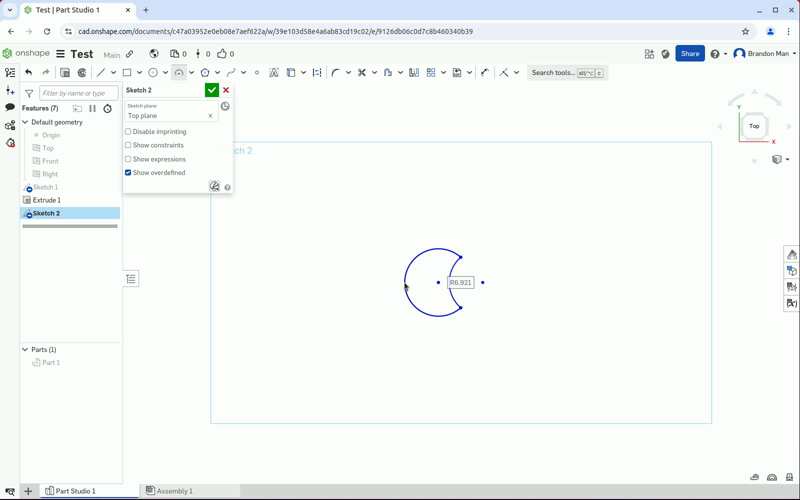
mouse_move(415, 284)
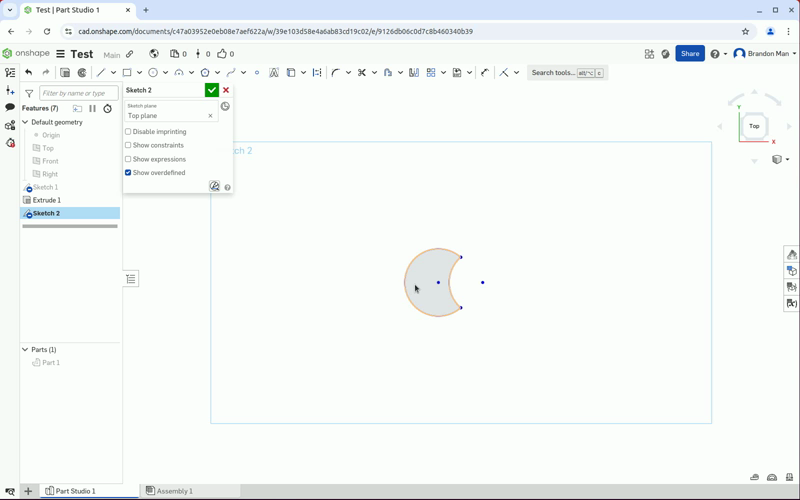
click(415, 284)
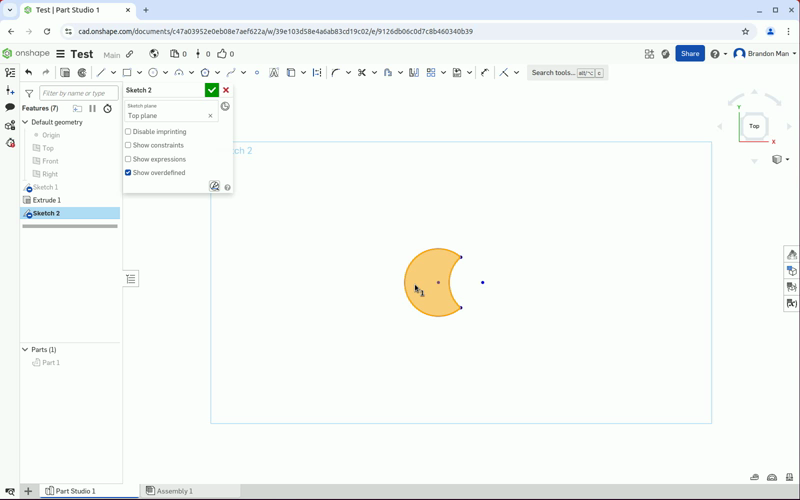
mouse_move(73, 352)
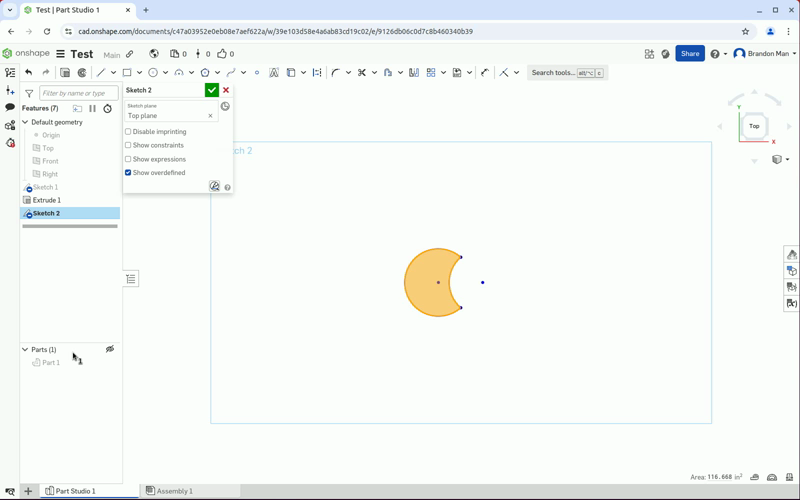
key(shift+y)
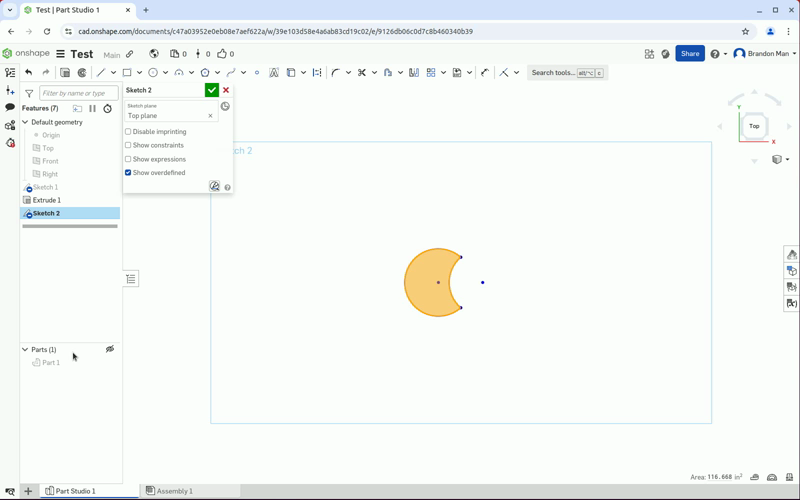
key(shift+e)
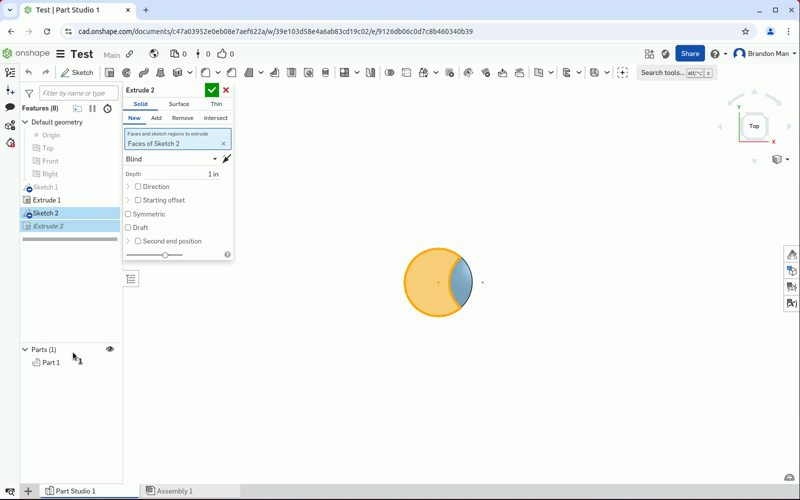
mouse_move(143, 106)
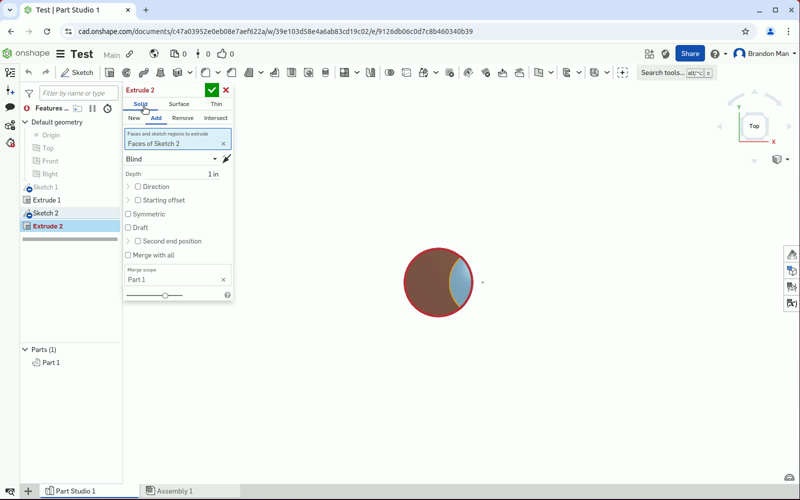
click(143, 106)
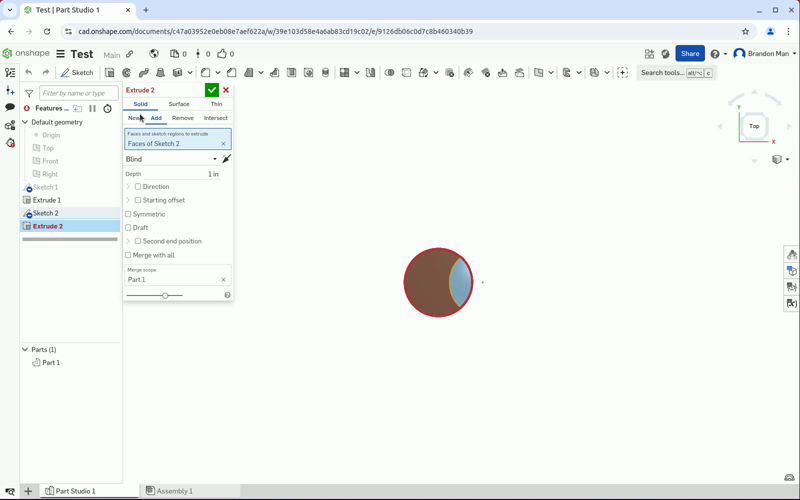
mouse_move(137, 120)
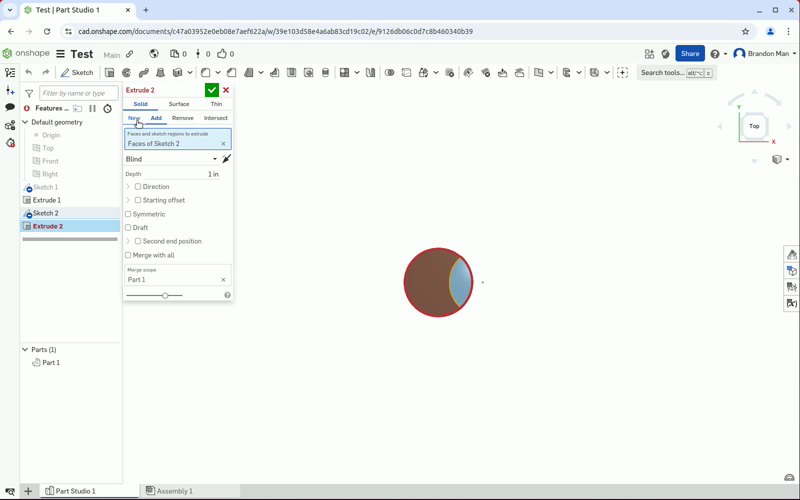
click(137, 120)
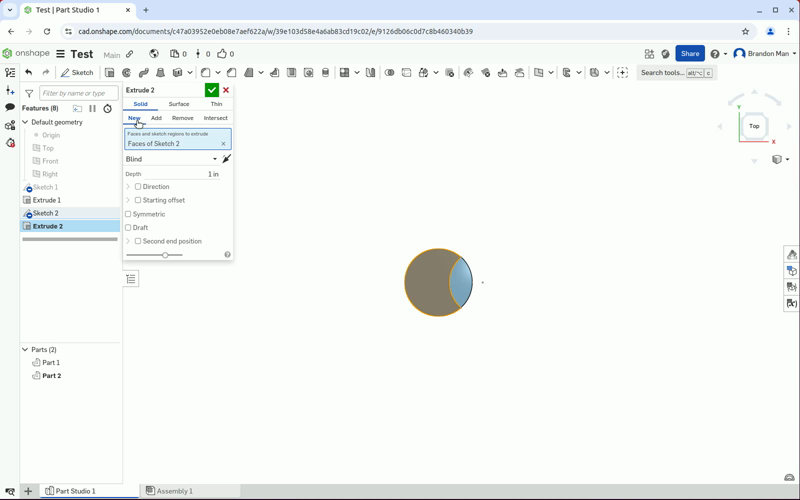
key(tab, 4)
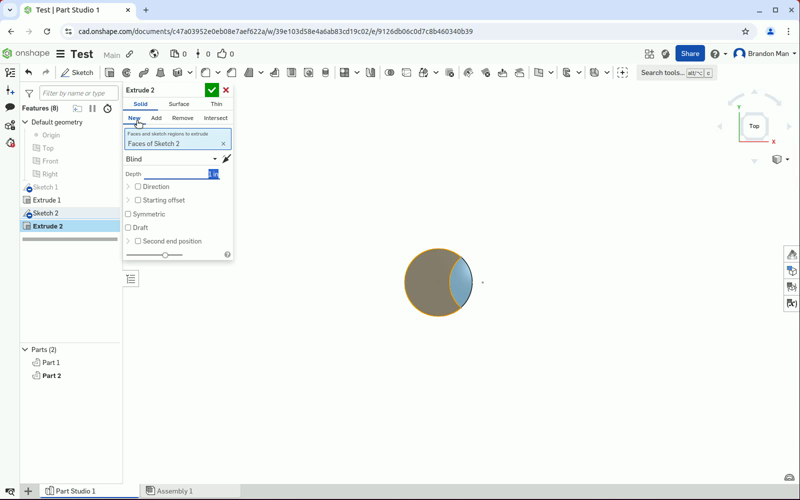
text(23.108)
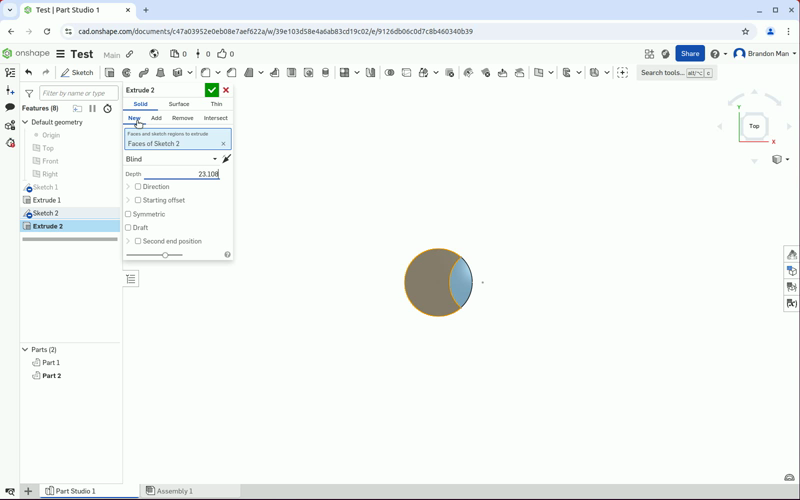
key(enter)
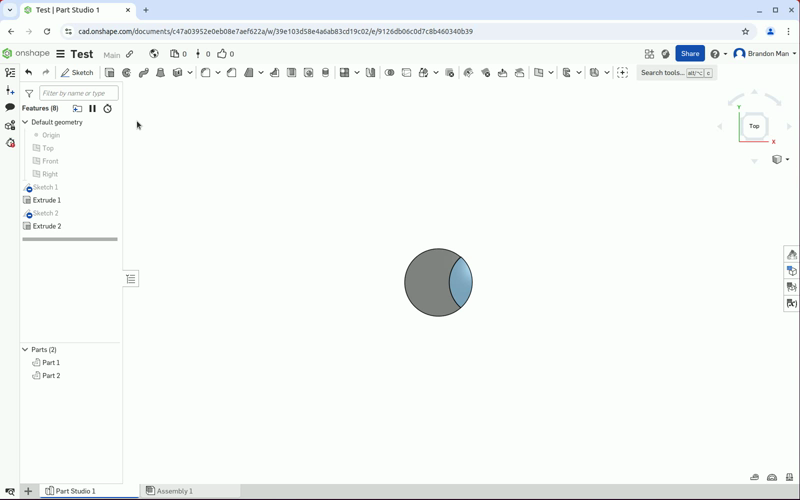
key(shift+h)
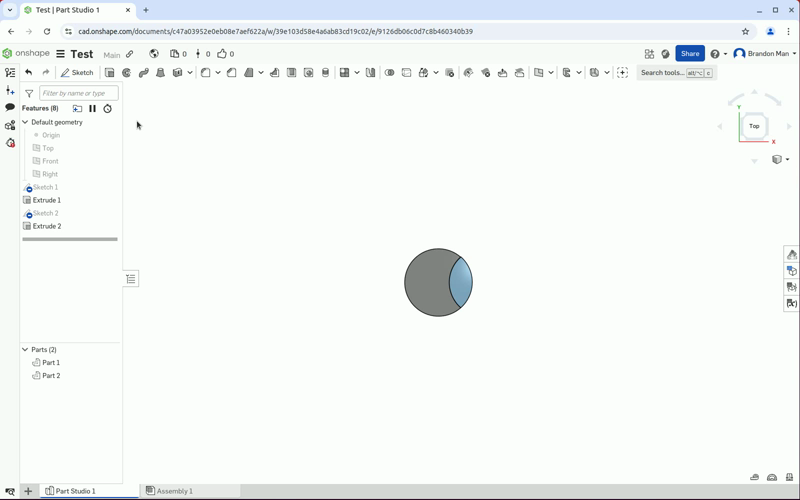
key(shift+h)
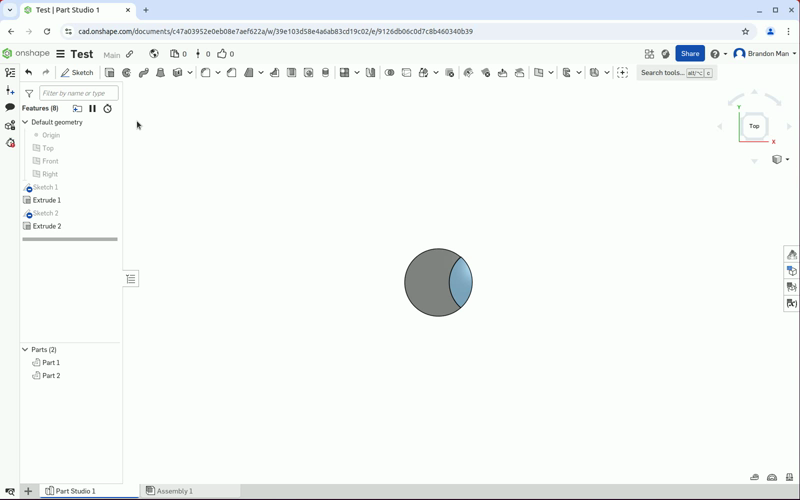
mouse_move(73, 189)
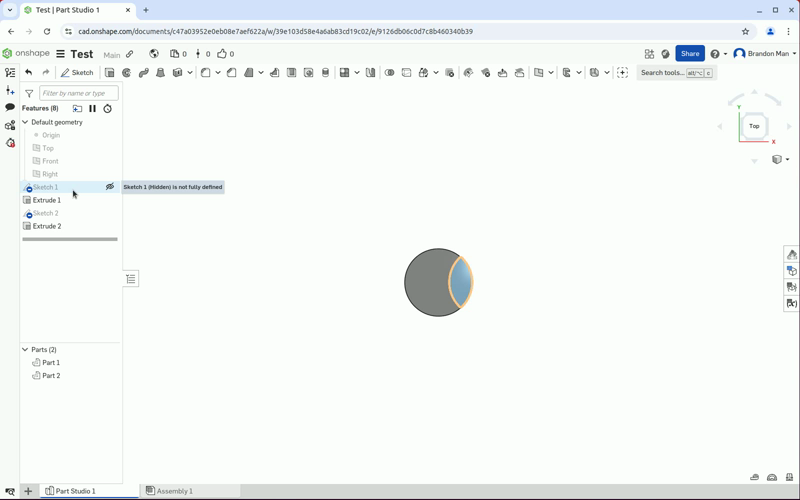
click(73, 189)
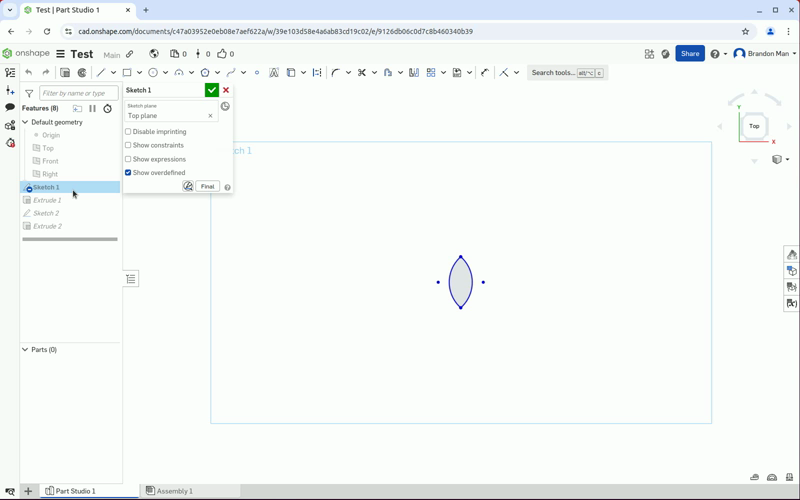
mouse_move(229, 92)
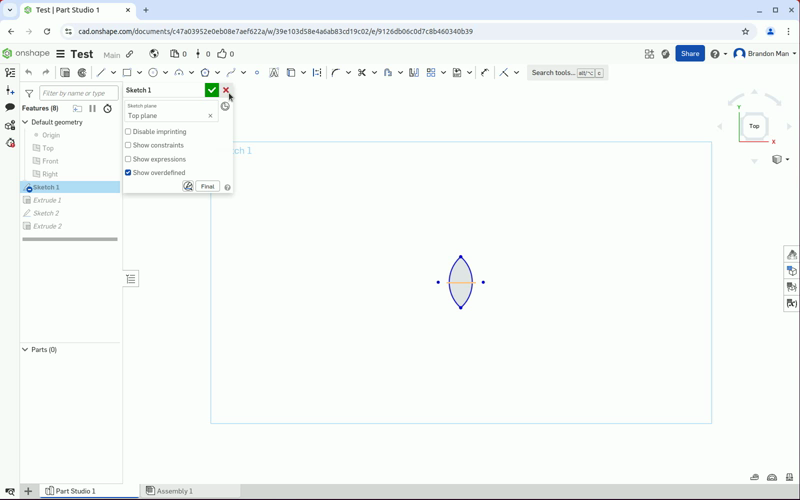
click(229, 92)
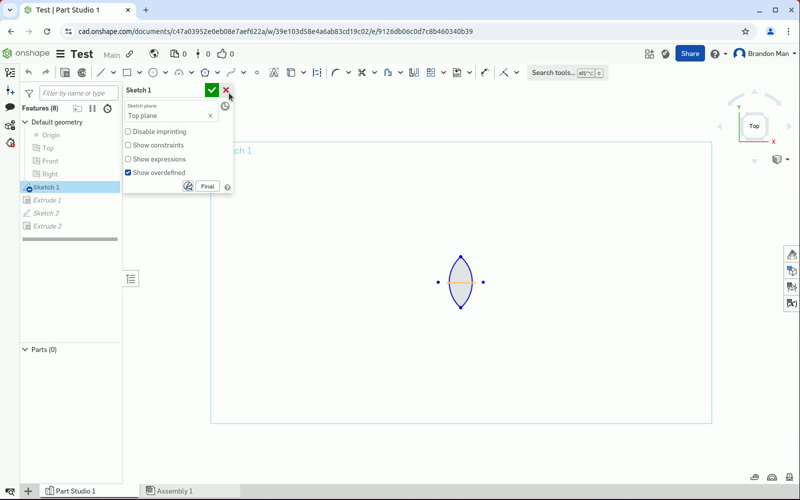
key(shift+s)
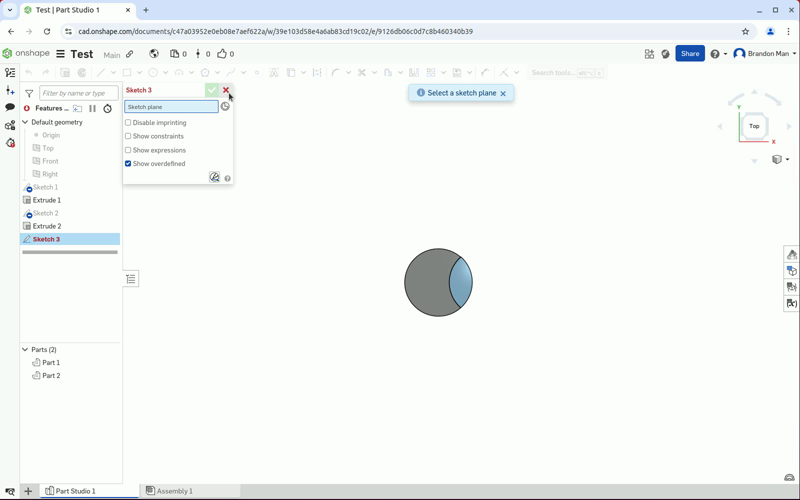
mouse_move(73, 150)
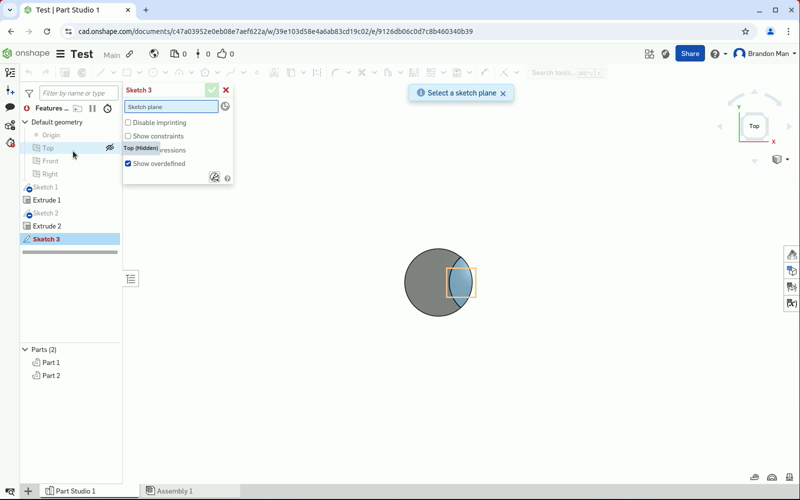
click(73, 150)
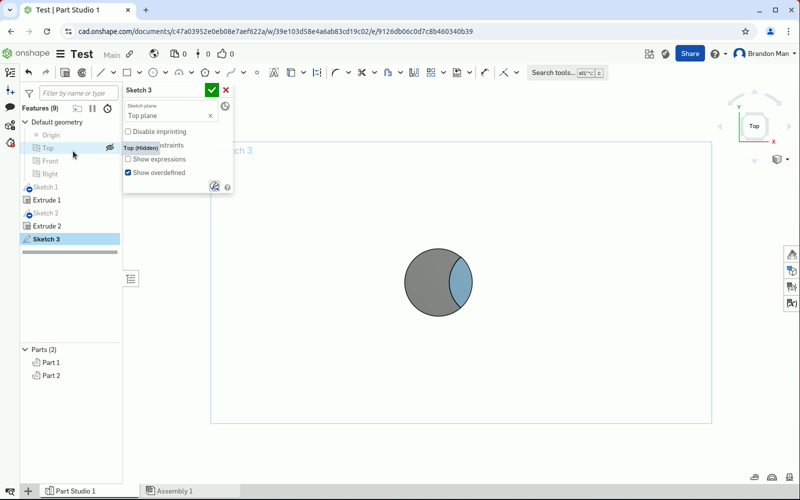
mouse_move(73, 352)
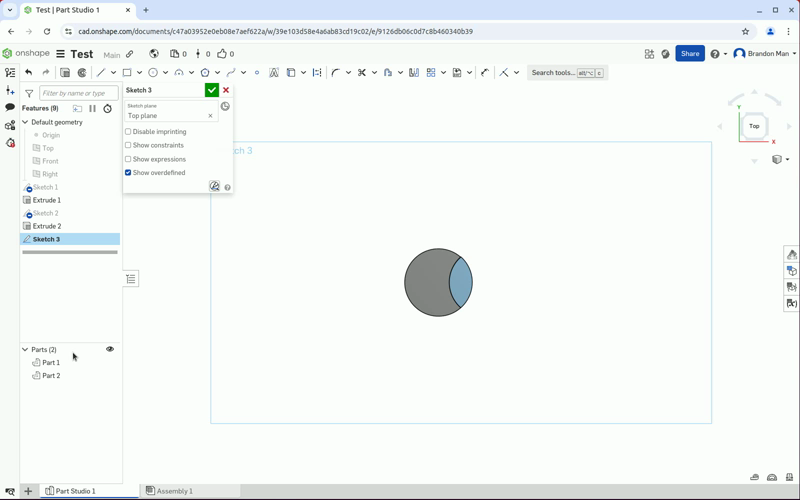
key(y)
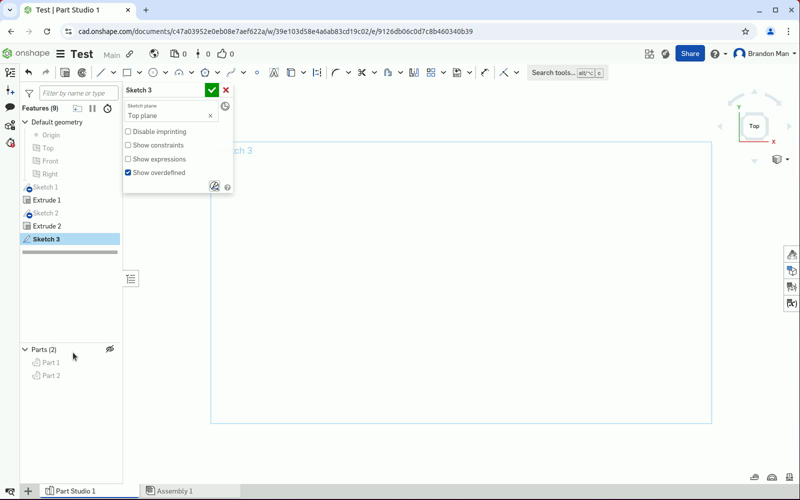
key(a)
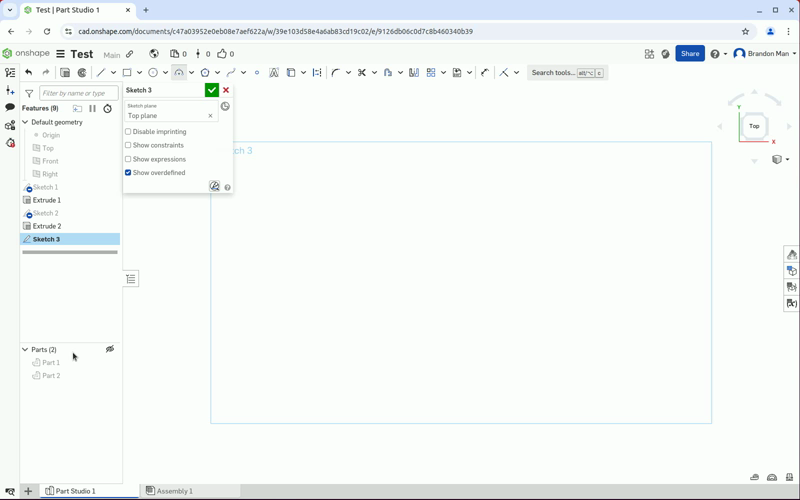
key_down(shift)
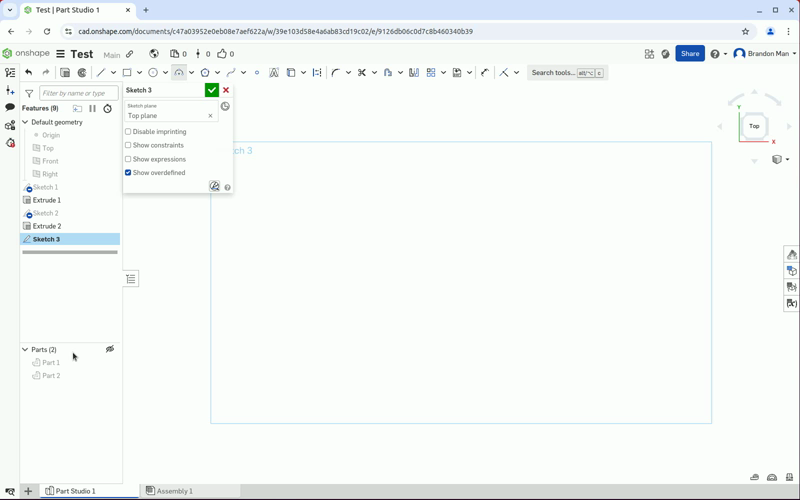
mouse_move(460, 307)
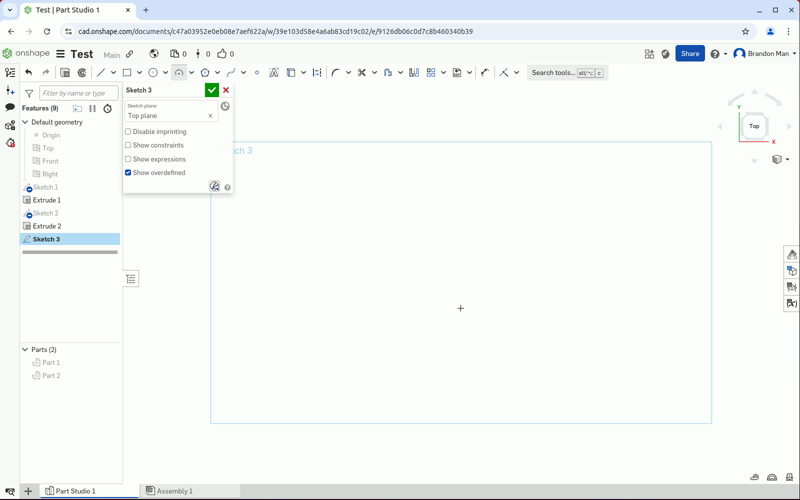
click(460, 307)
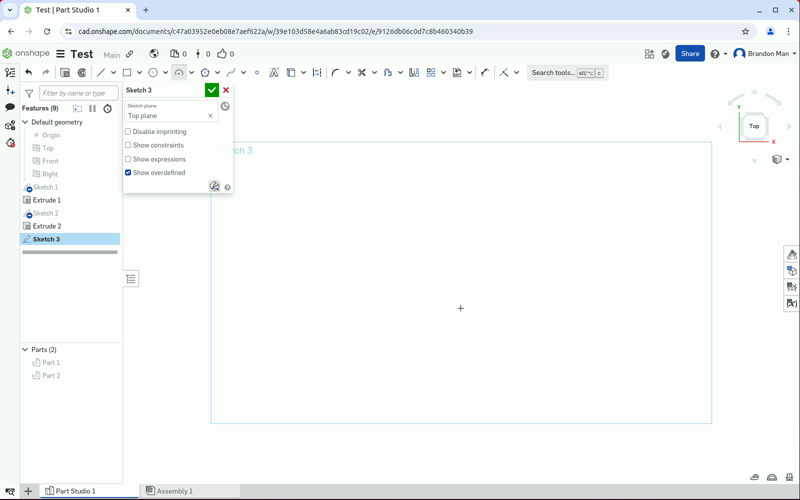
key_up(shift)
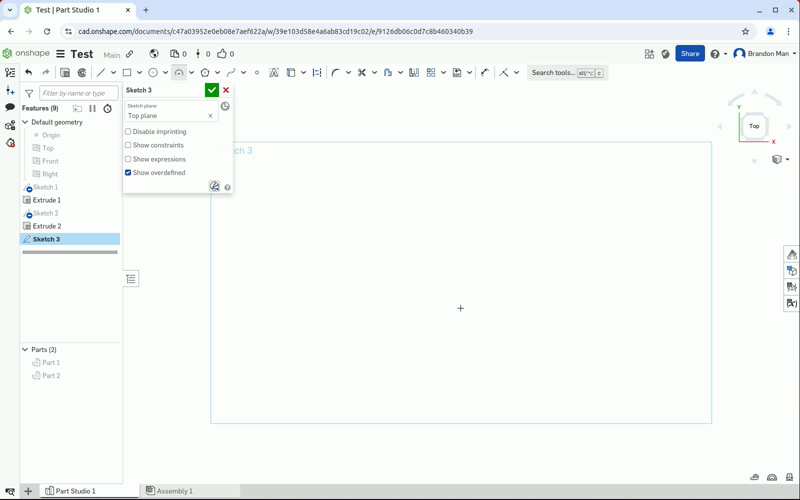
key_down(shift)
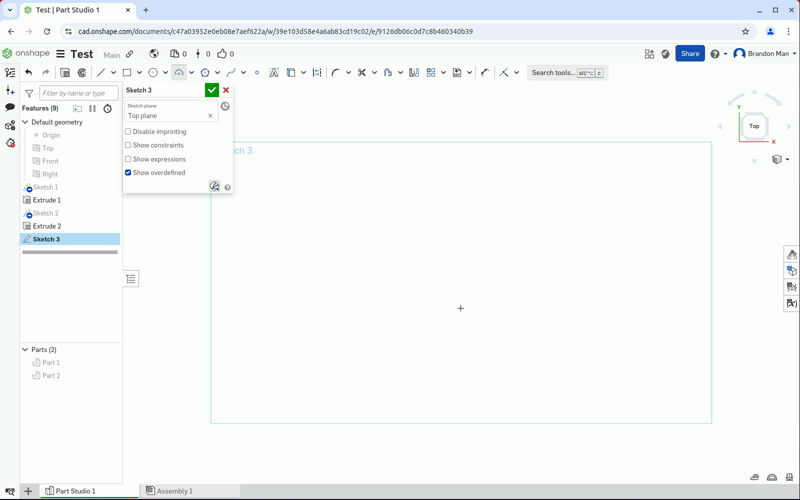
mouse_move(460, 257)
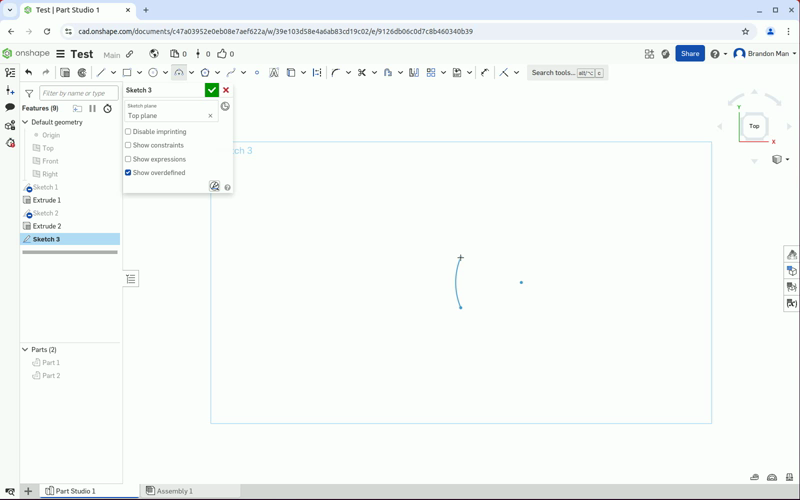
click(460, 257)
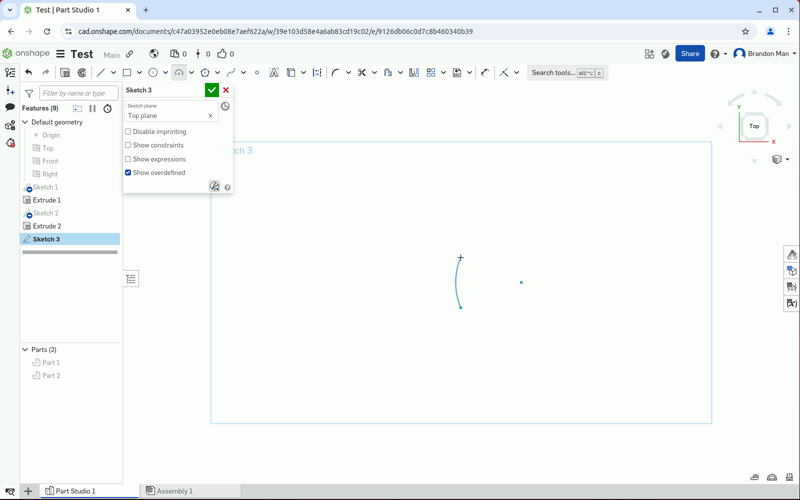
mouse_move(516, 282)
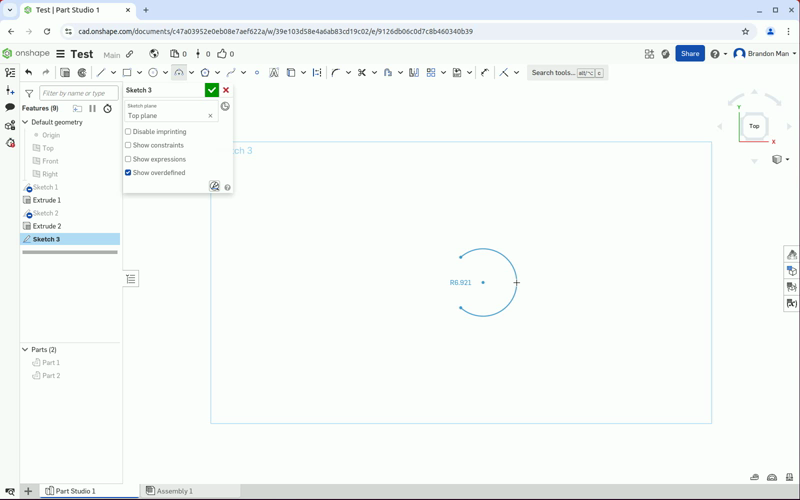
click(516, 282)
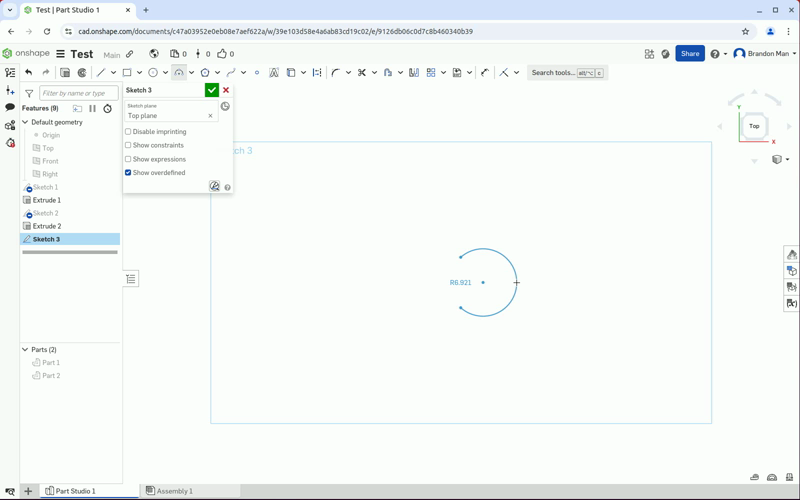
key_up(shift)
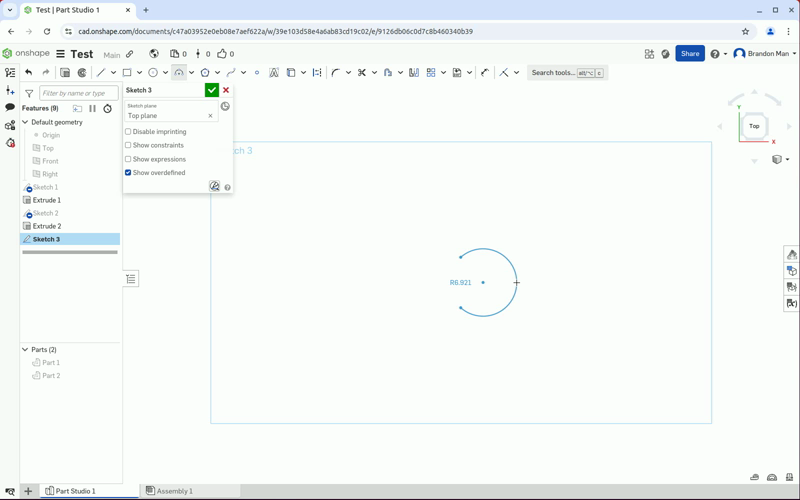
mouse_move(460, 257)
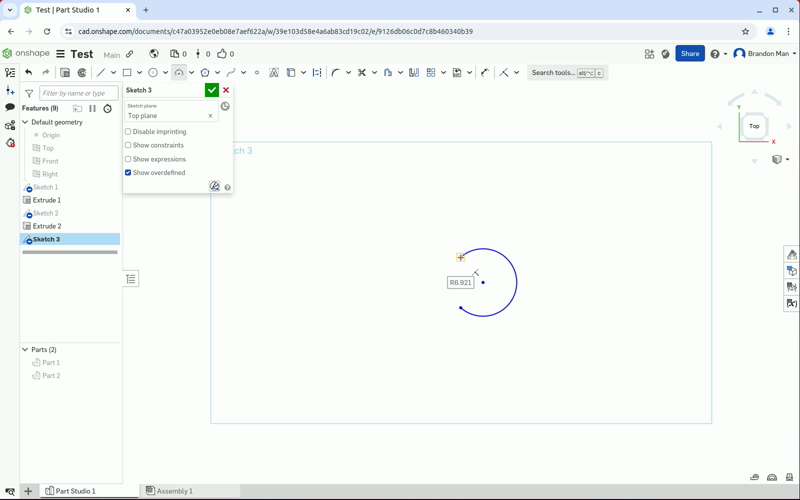
click(460, 257)
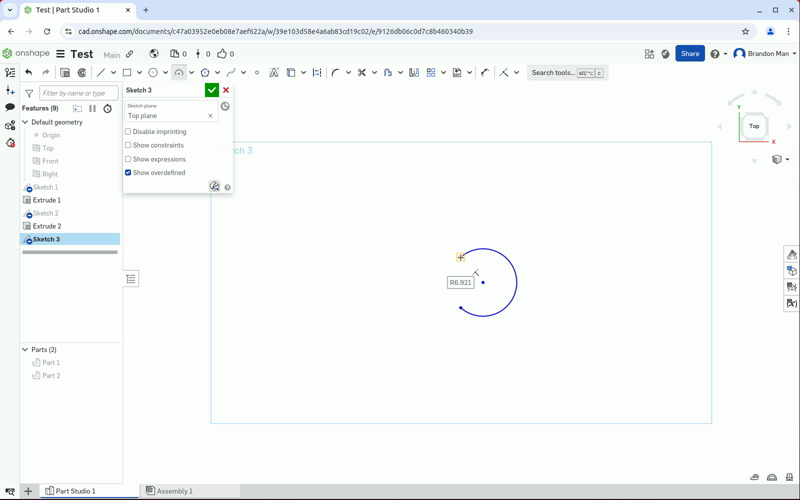
mouse_move(460, 307)
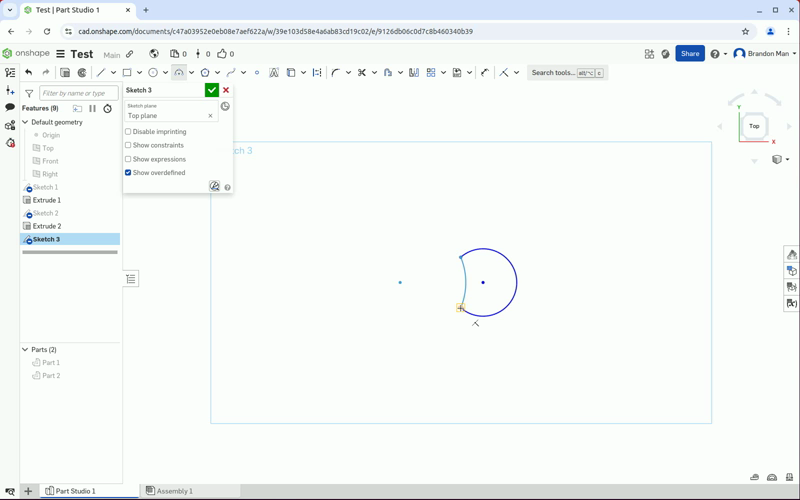
click(460, 307)
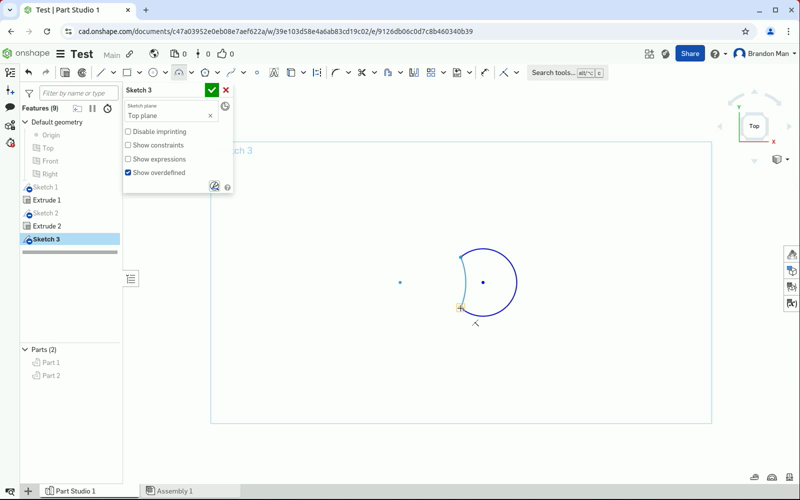
key_down(shift)
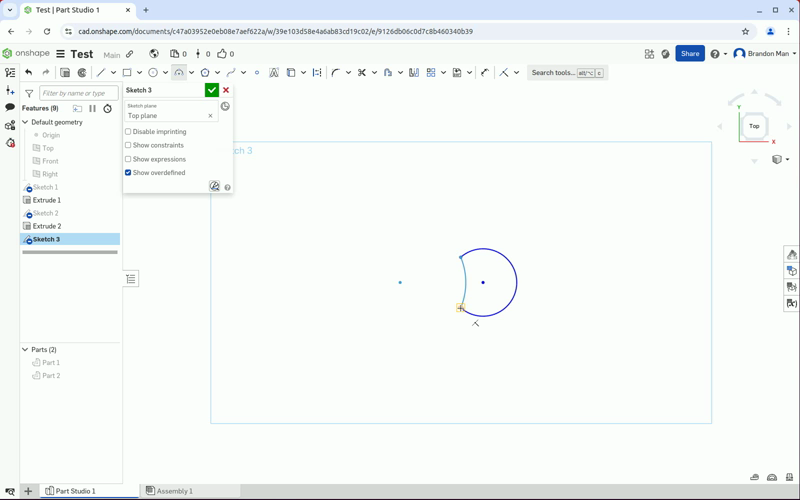
mouse_move(472, 282)
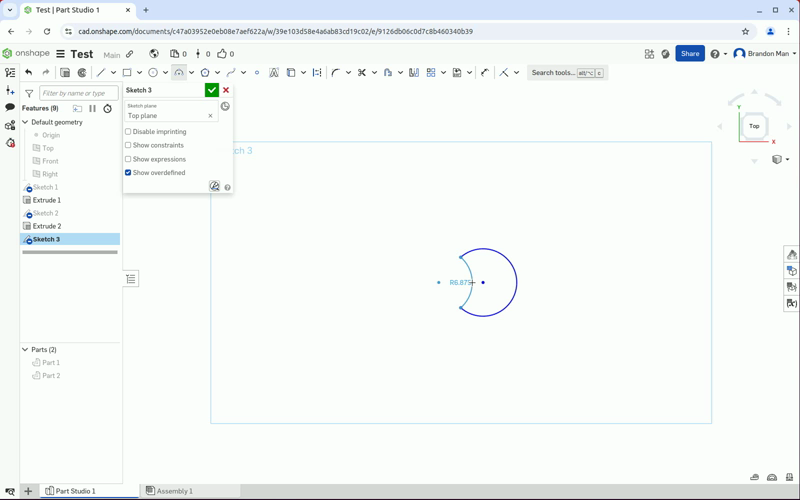
click(472, 282)
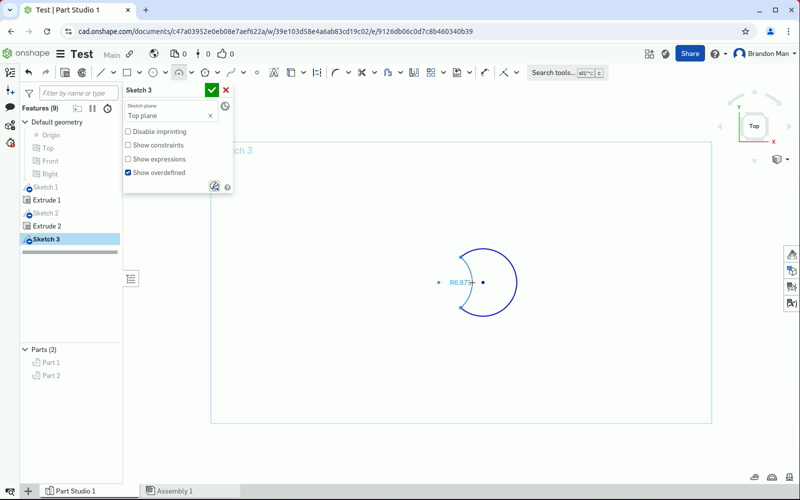
key_up(shift)
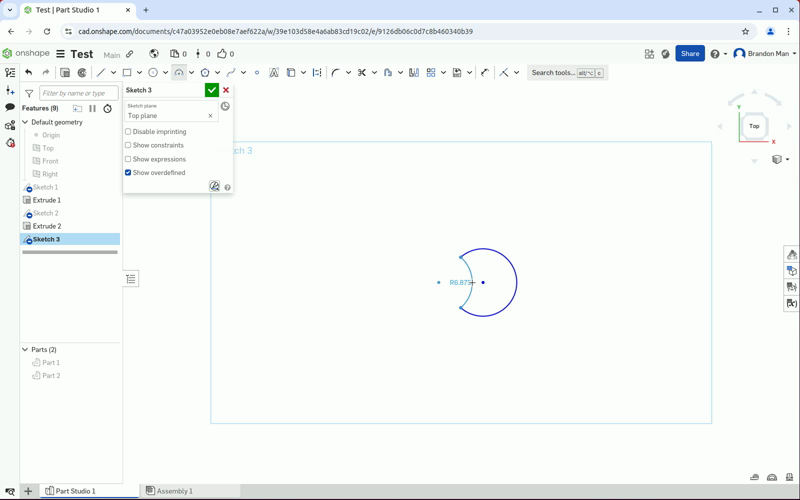
key(esc)
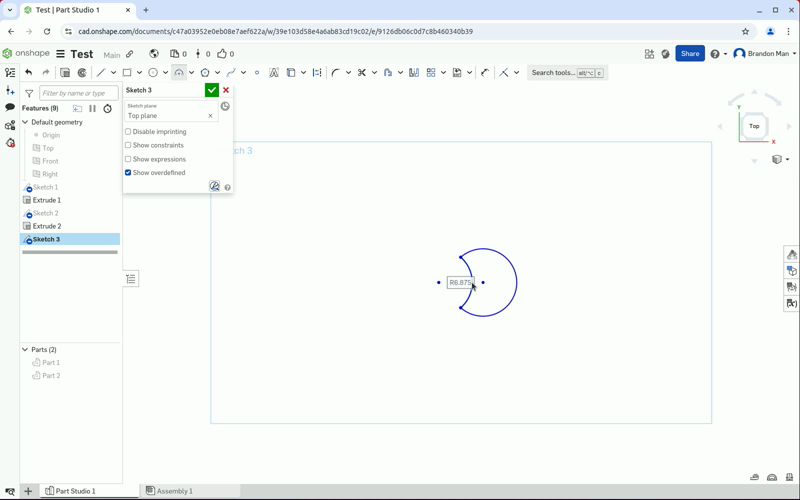
mouse_move(492, 263)
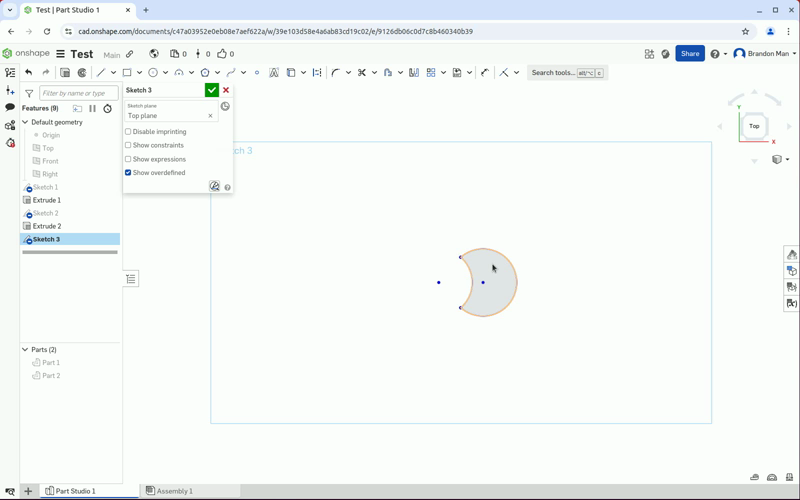
click(492, 263)
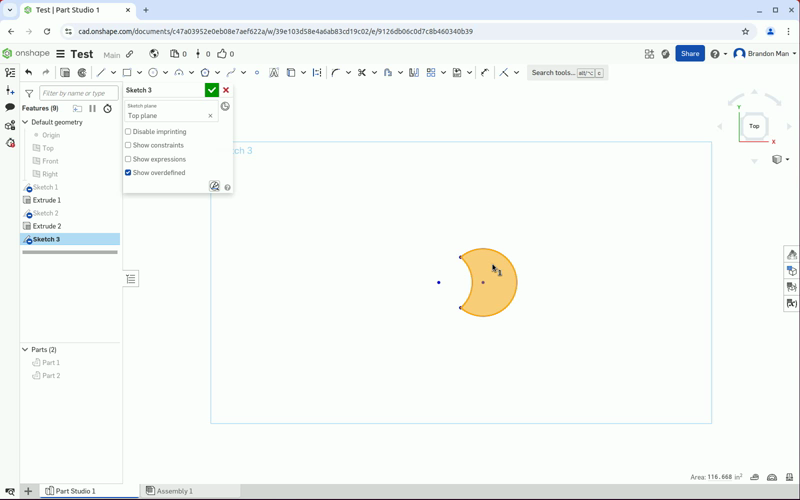
mouse_move(73, 352)
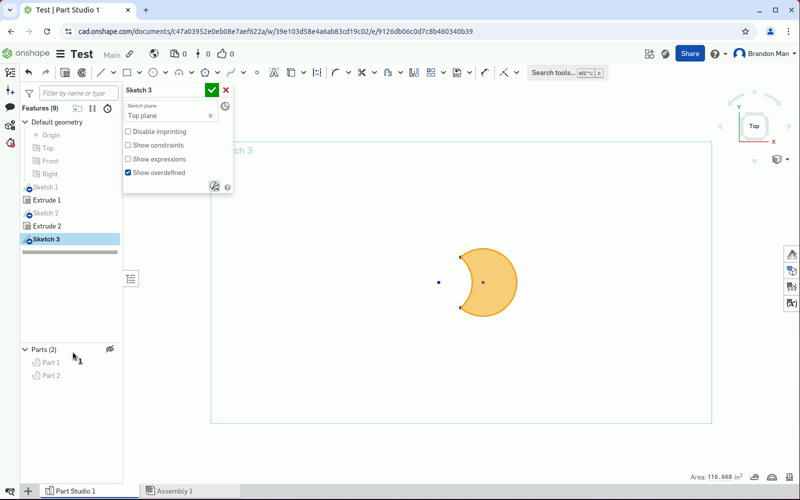
key(shift+y)
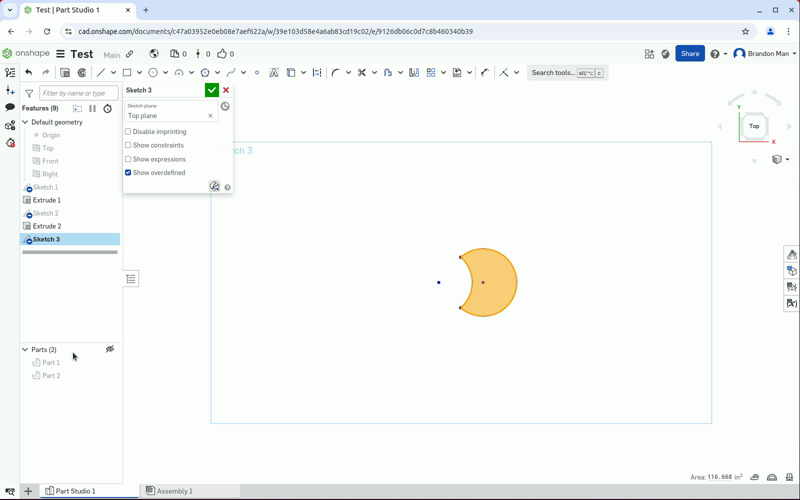
key(shift+e)
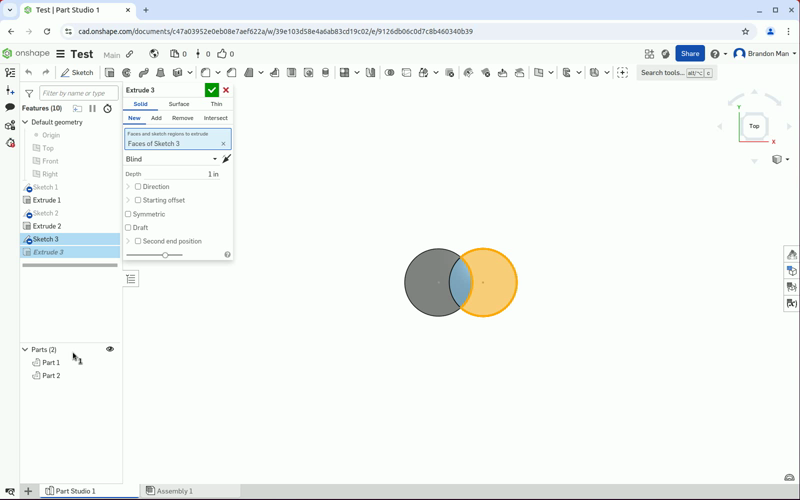
mouse_move(143, 106)
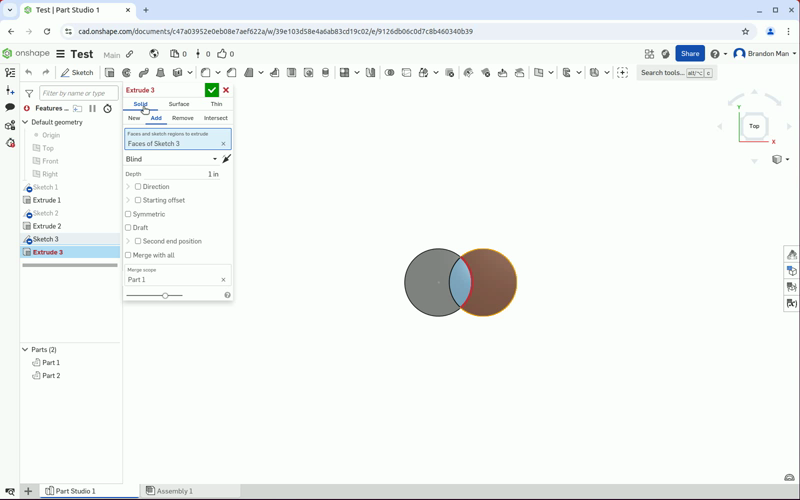
click(143, 106)
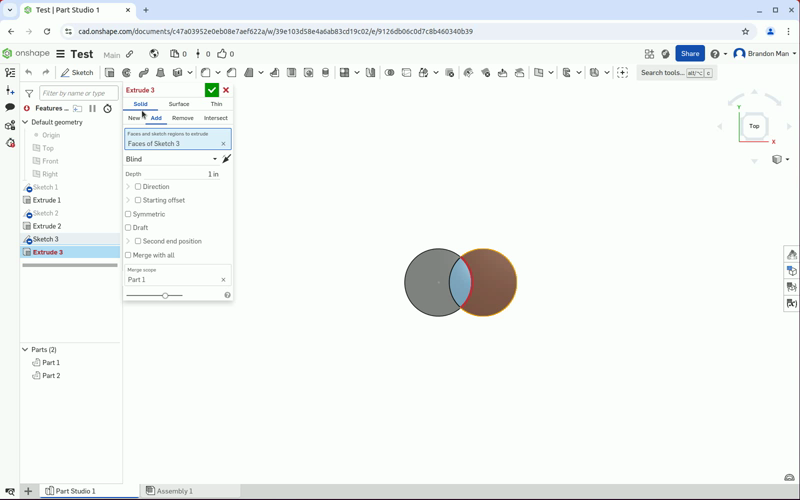
mouse_move(137, 120)
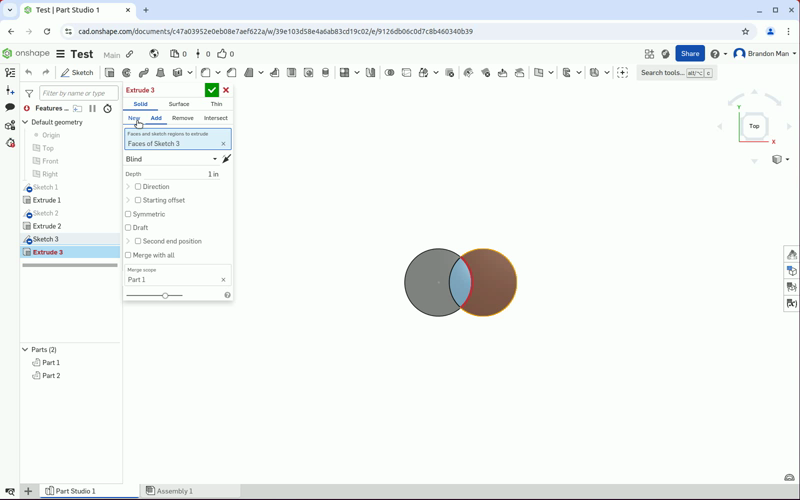
click(137, 120)
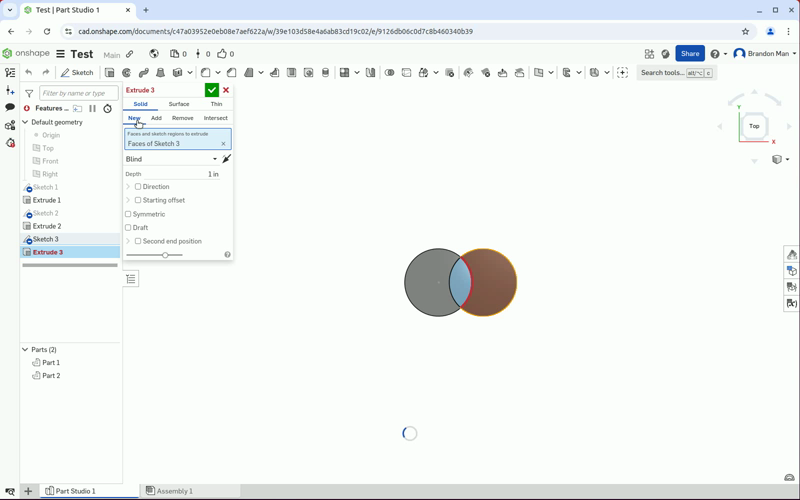
key(tab, 4)
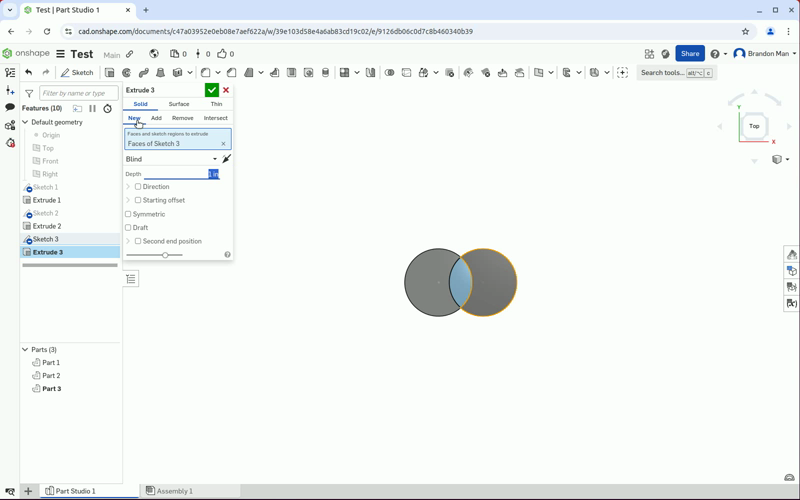
text(23.108)
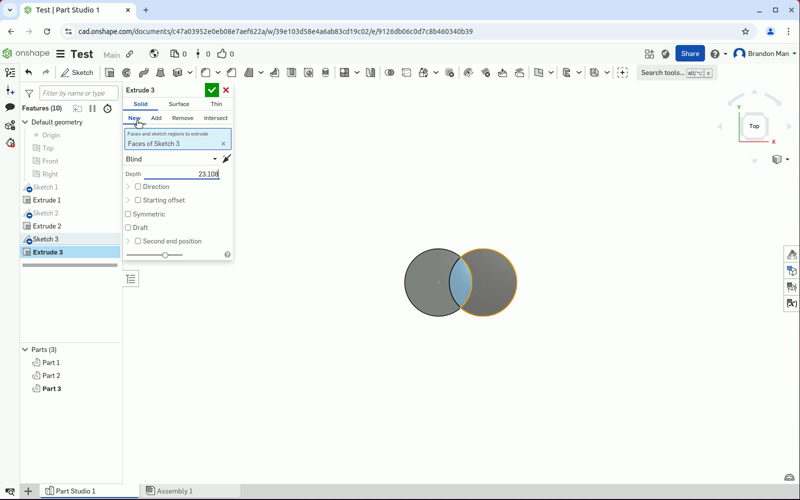
key(enter)
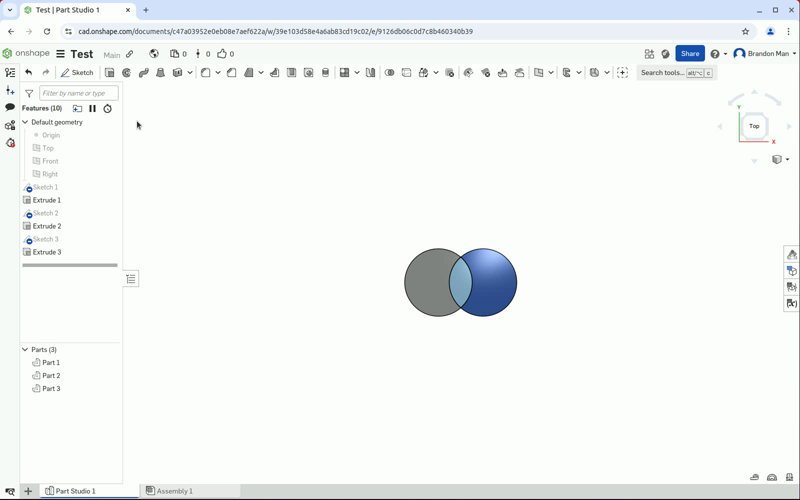
key(shift+h)
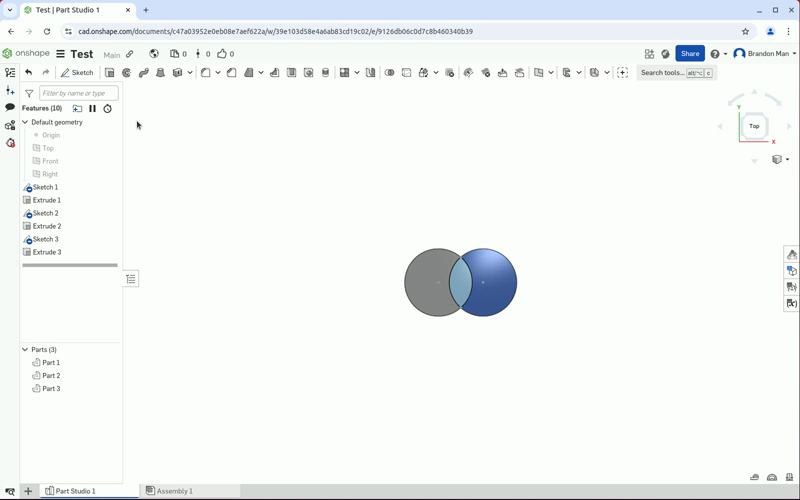
key(shift+h)
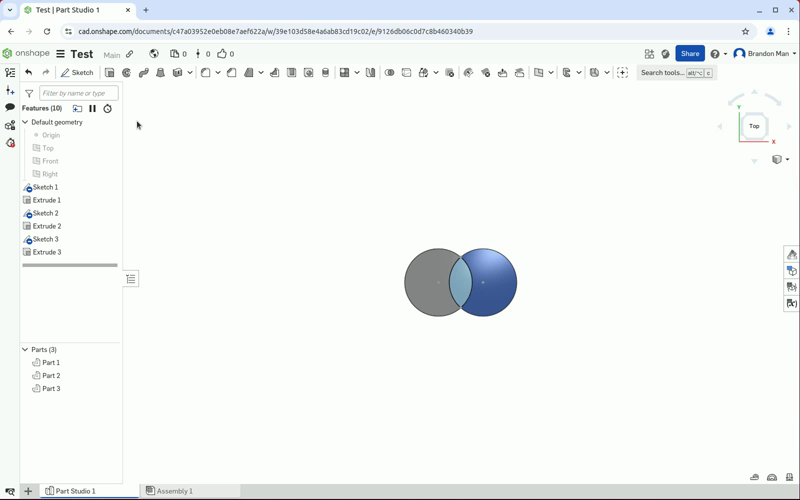
key(shift+7)
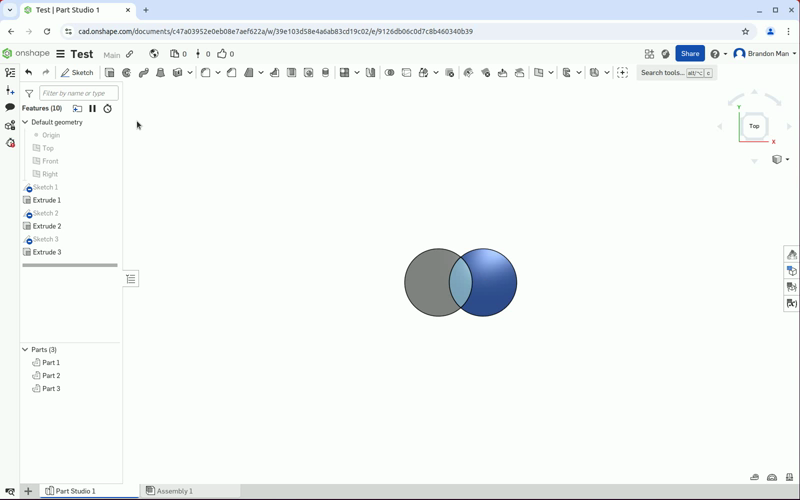
key(up, 3)
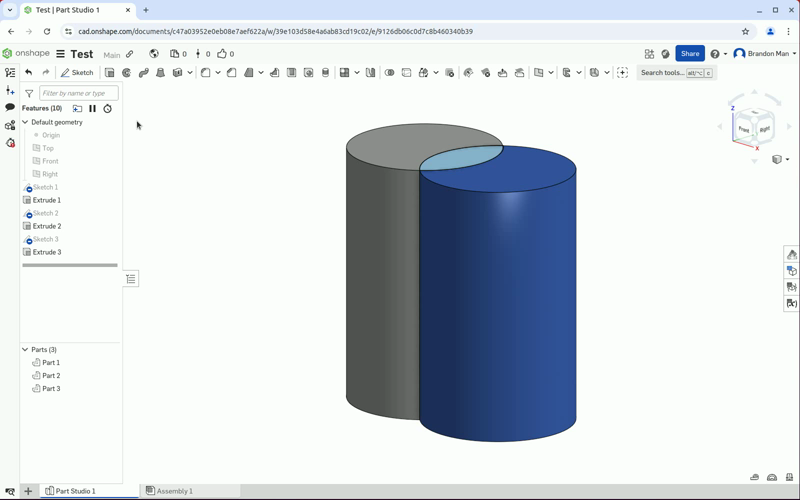
key(left, 3)
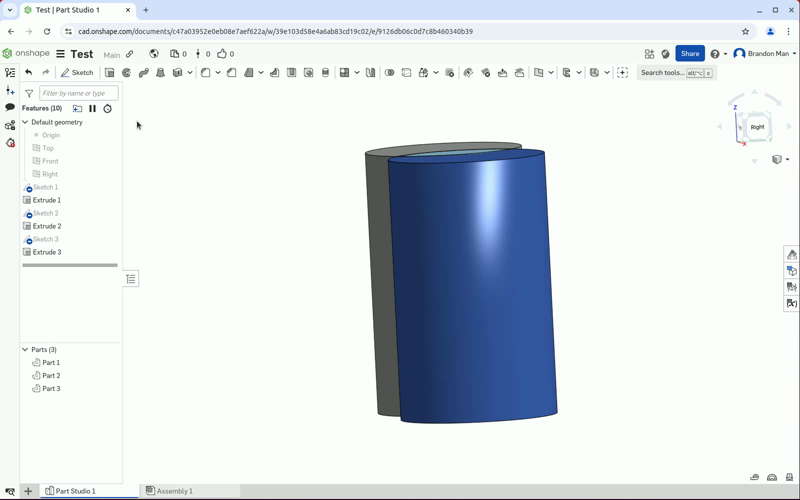
key(right, 3)
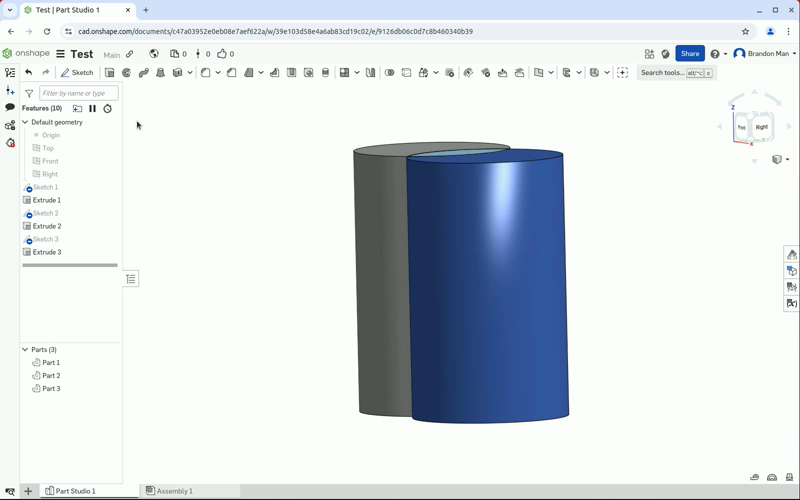
key(down, 3)
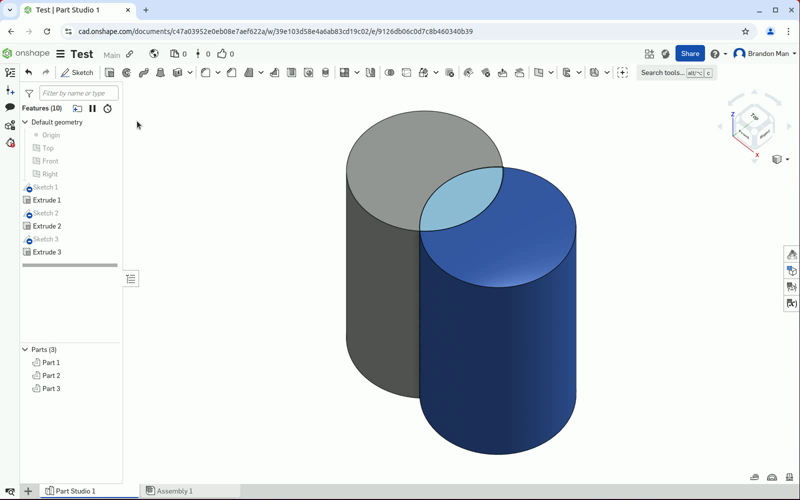
mouse_move(73, 189)
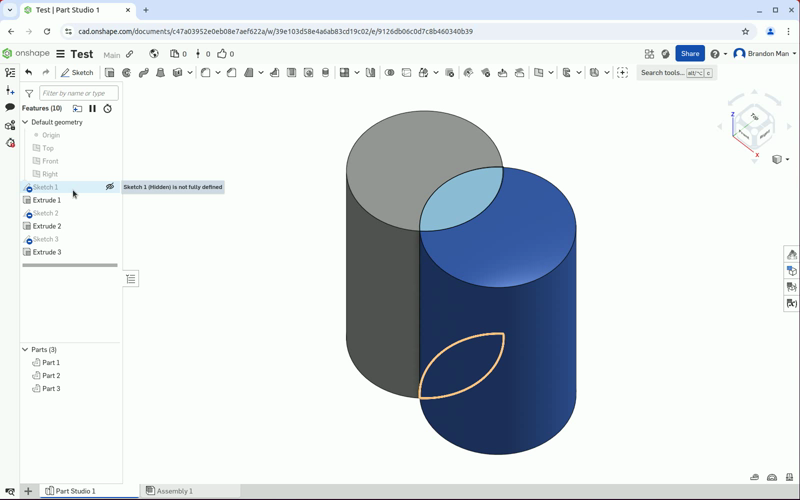
click(73, 189)